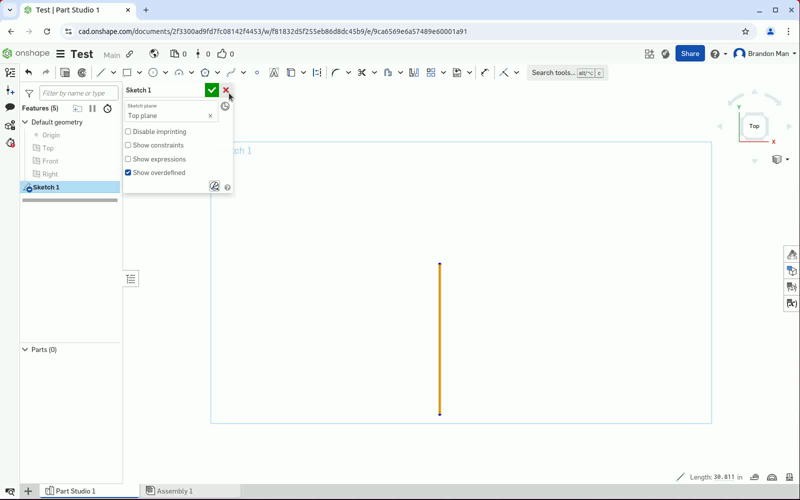
key(shift+h)
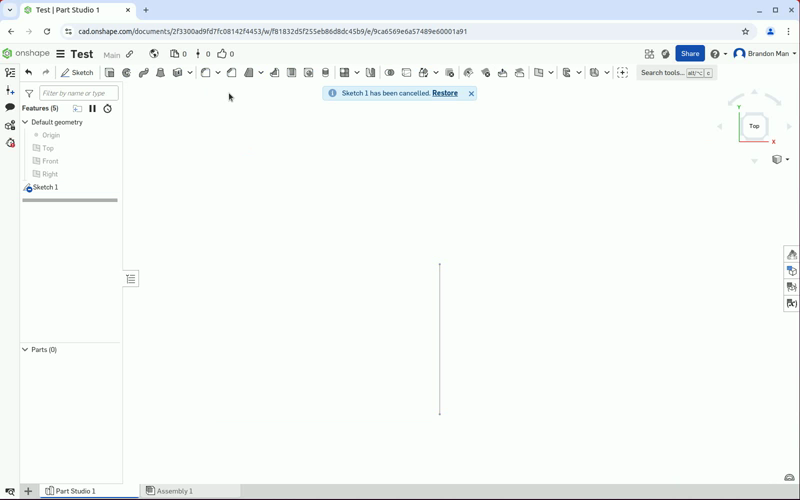
key(shift+s)
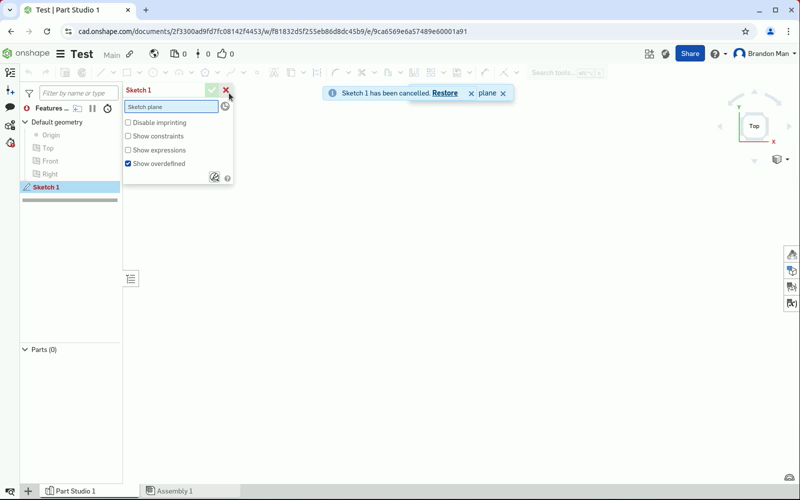
mouse_move(73, 150)
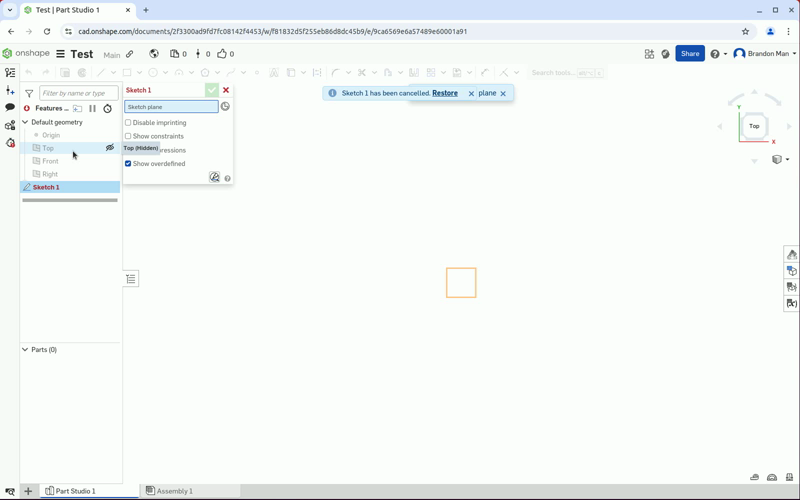
click(73, 150)
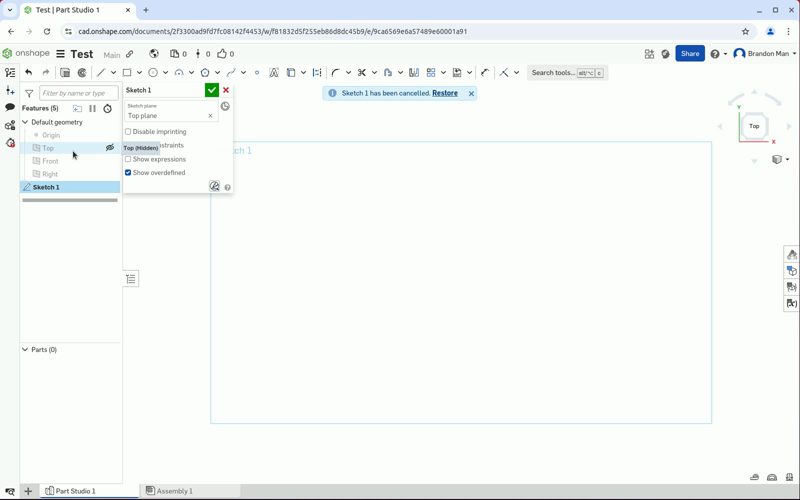
mouse_move(73, 352)
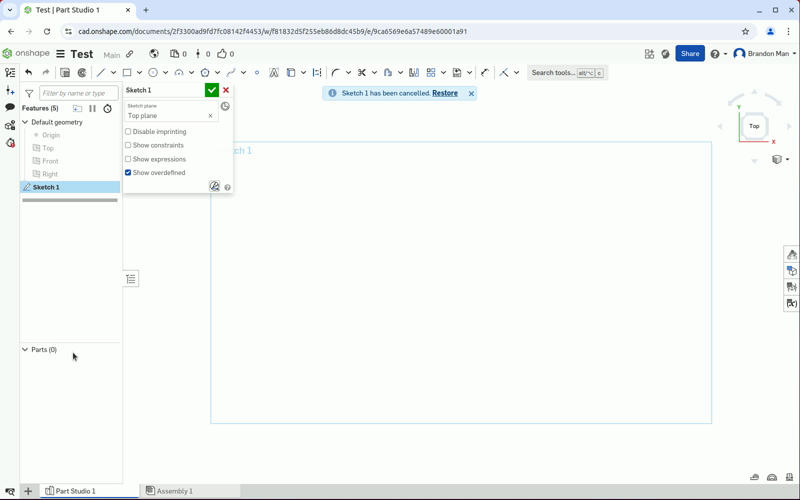
key(y)
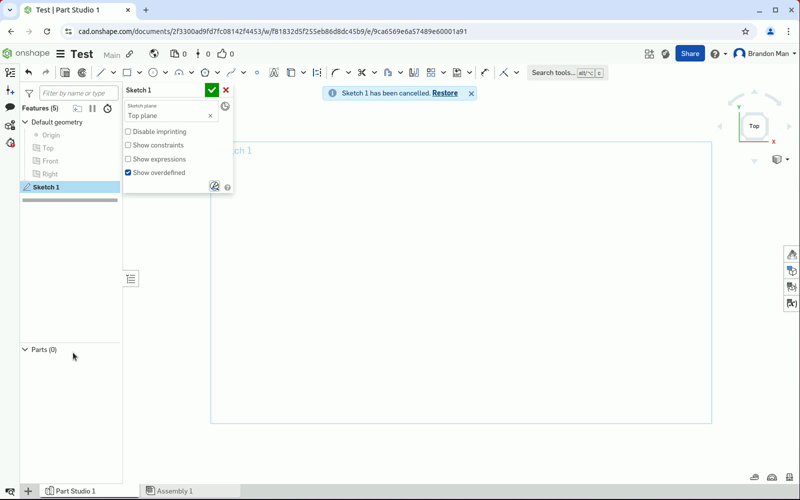
key(l)
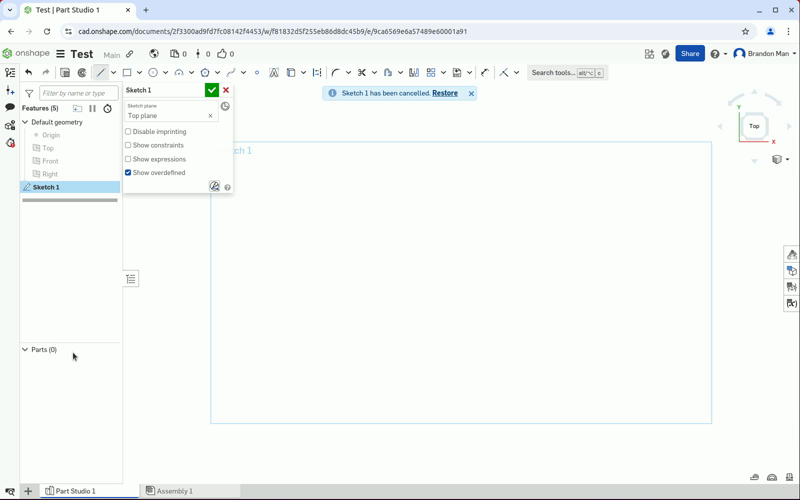
key_down(shift)
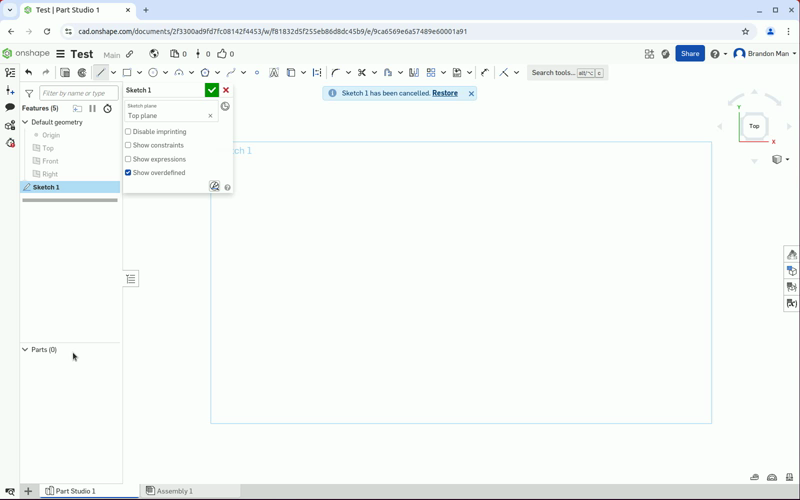
mouse_move(348, 307)
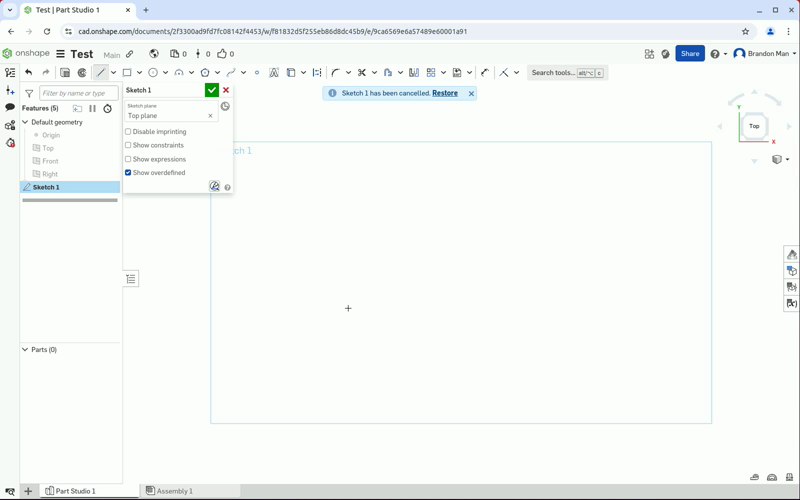
click(348, 307)
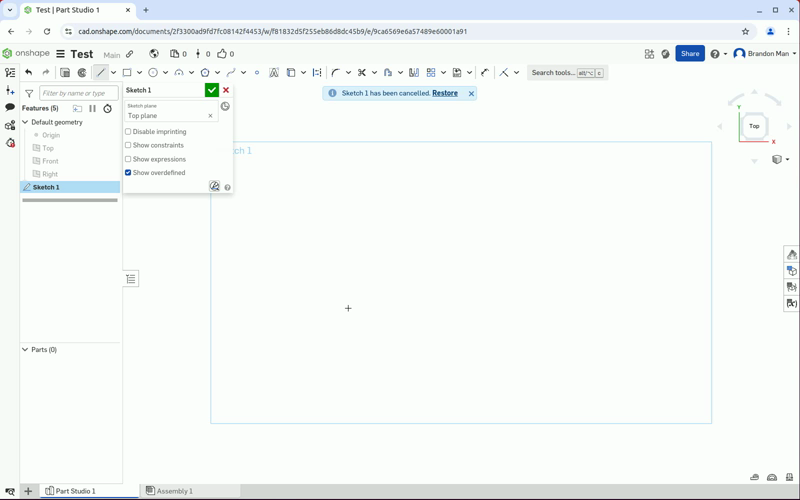
key_up(shift)
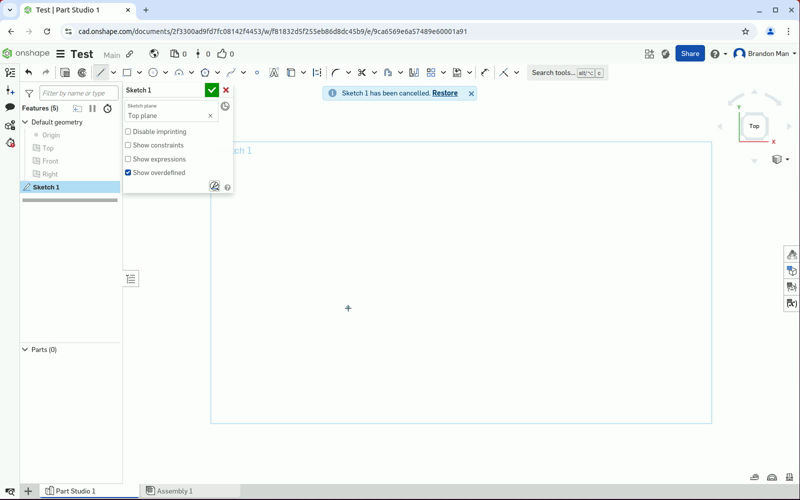
key_down(shift)
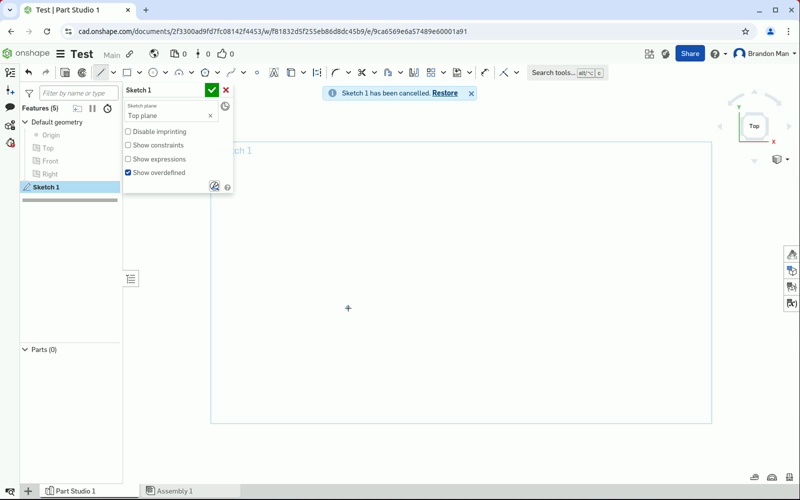
mouse_move(543, 307)
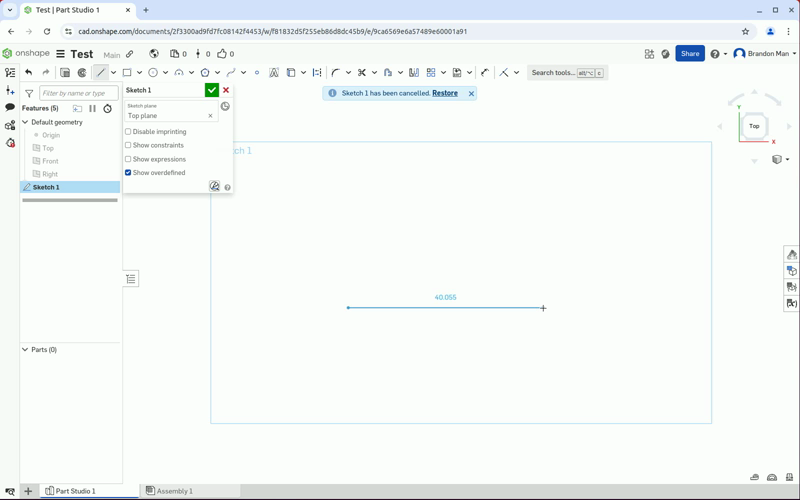
click(543, 307)
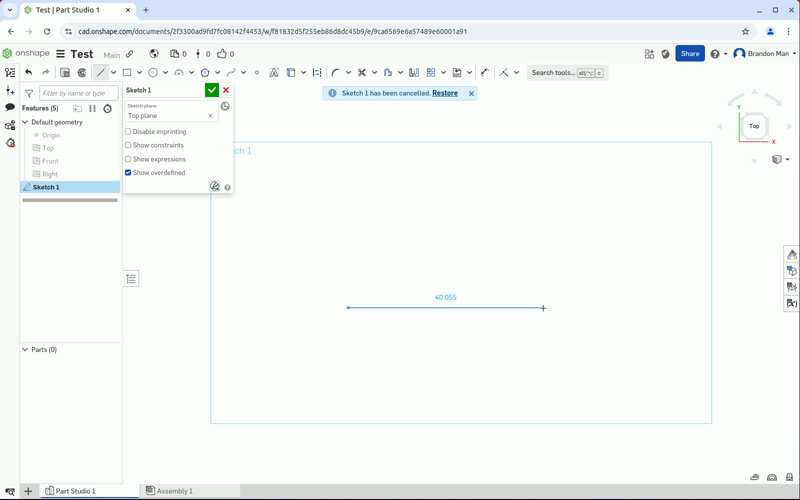
key_up(shift)
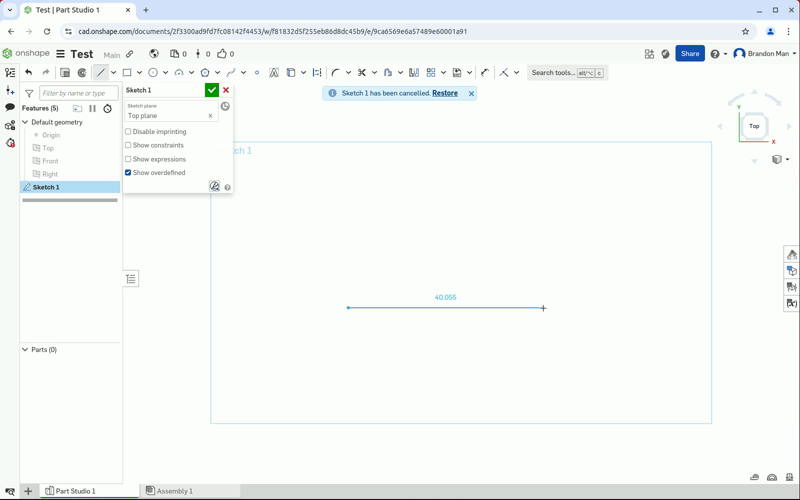
key_down(shift)
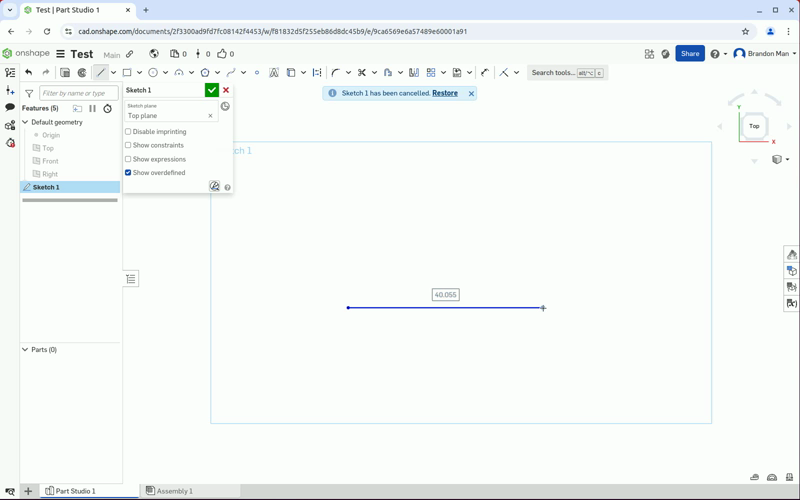
mouse_move(543, 172)
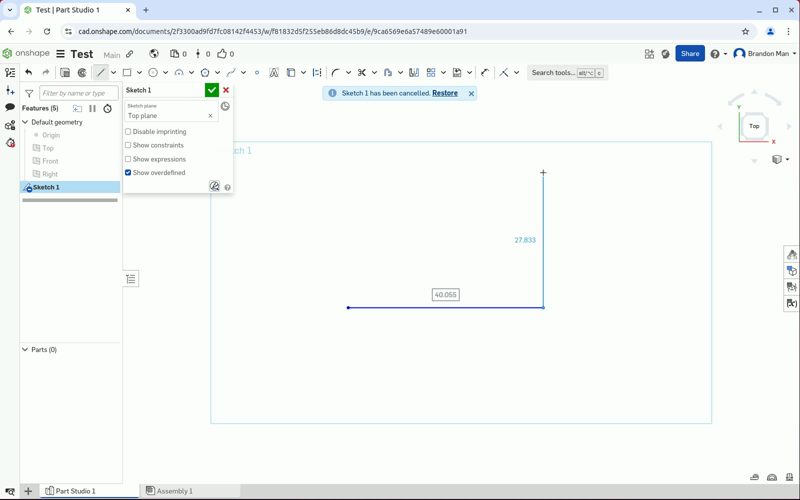
click(543, 172)
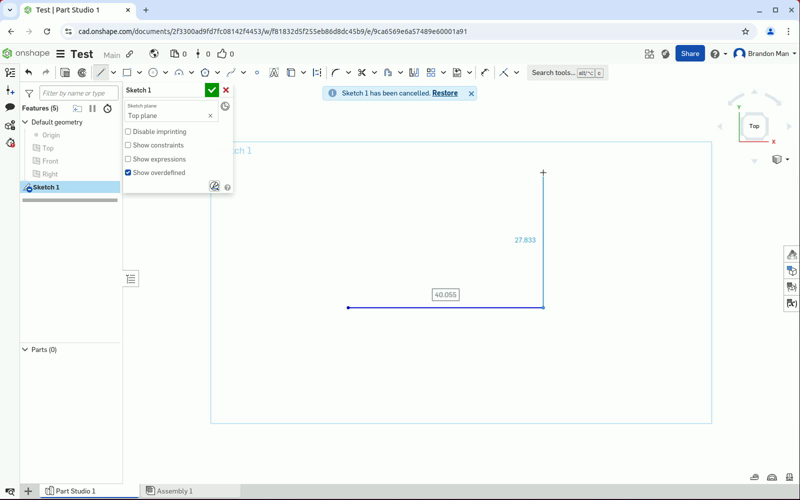
key_up(shift)
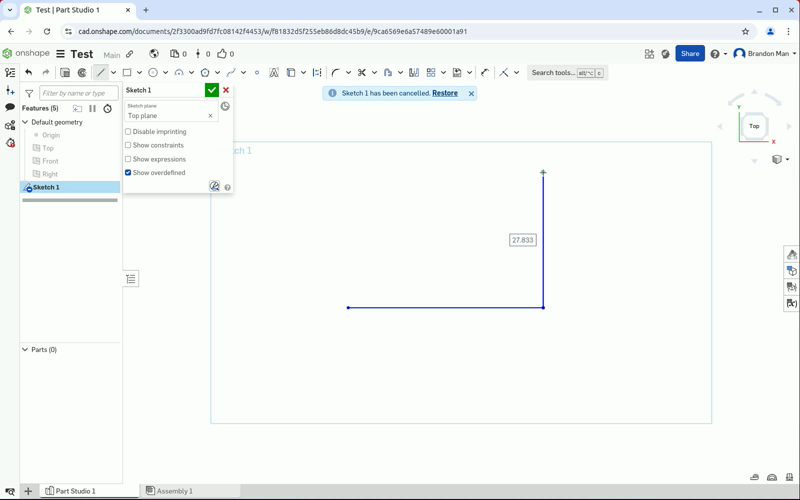
key_down(shift)
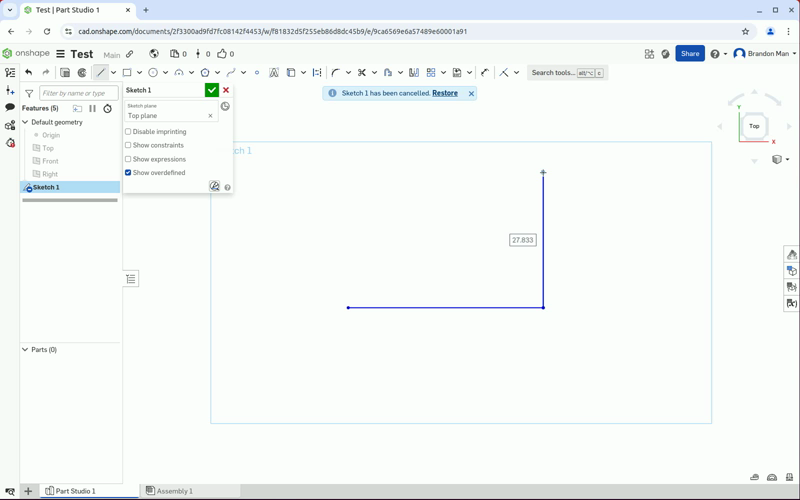
mouse_move(348, 172)
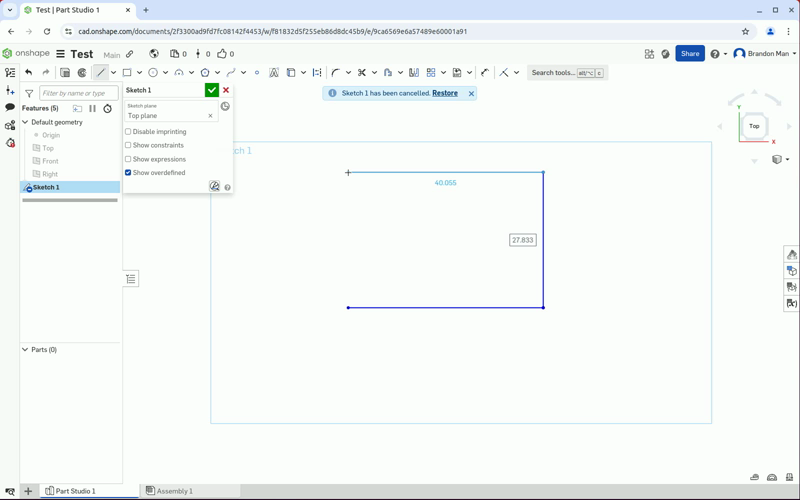
click(348, 172)
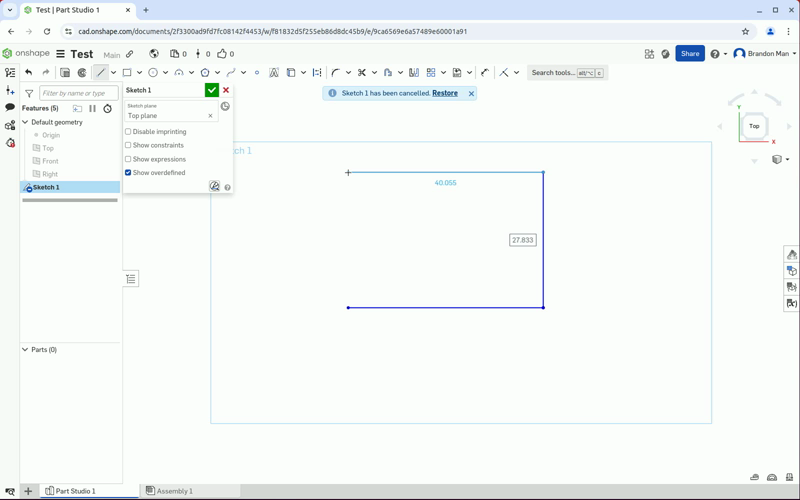
key_up(shift)
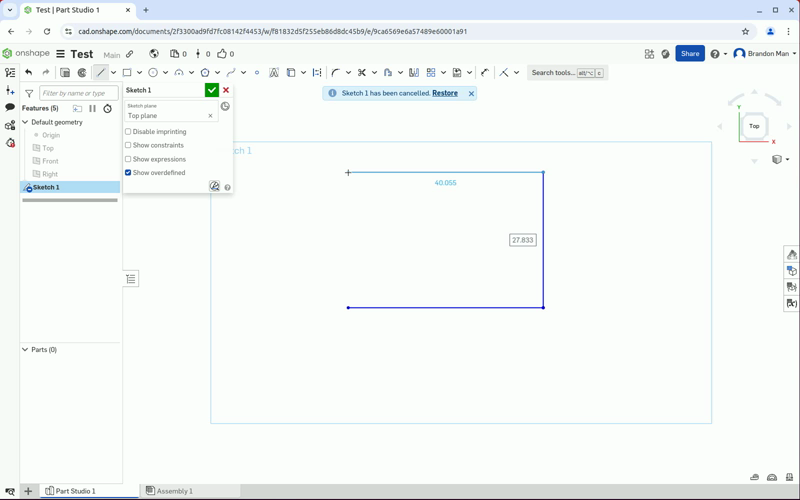
key_down(shift)
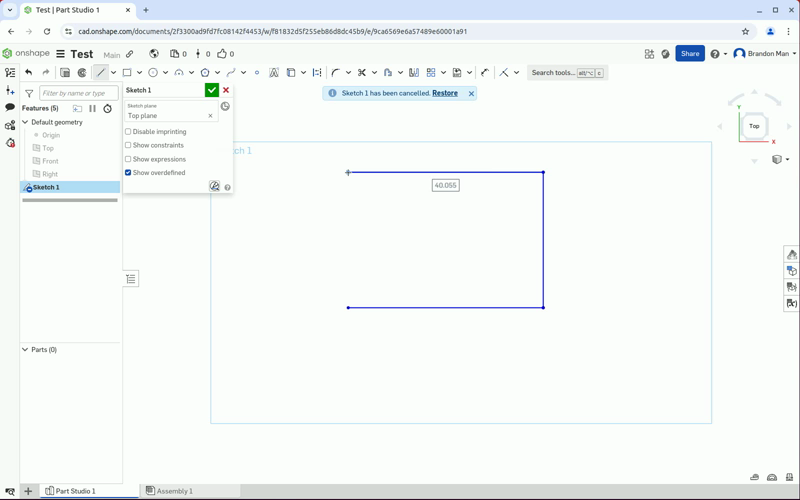
mouse_move(348, 307)
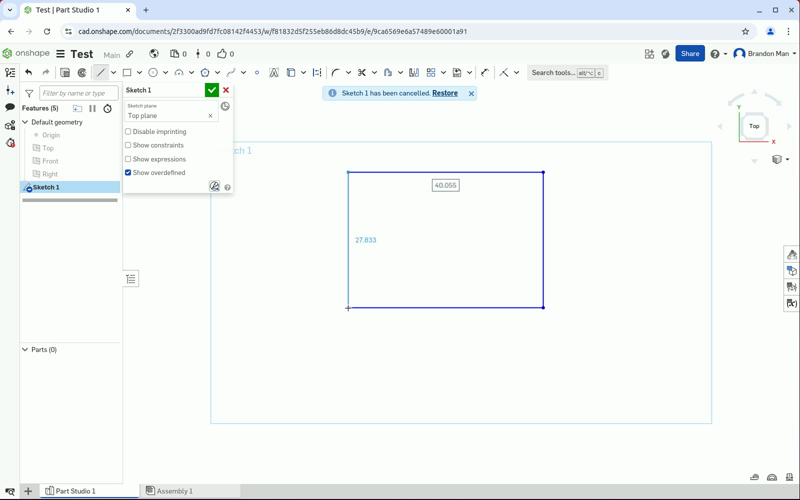
key_up(shift)
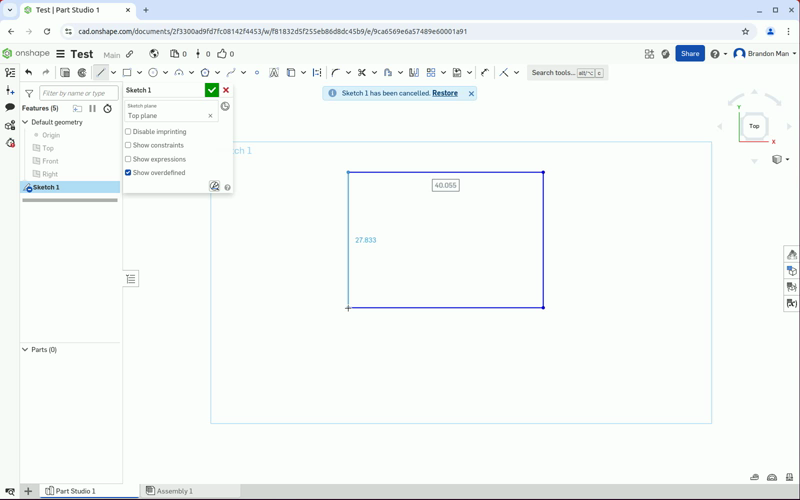
click(348, 307)
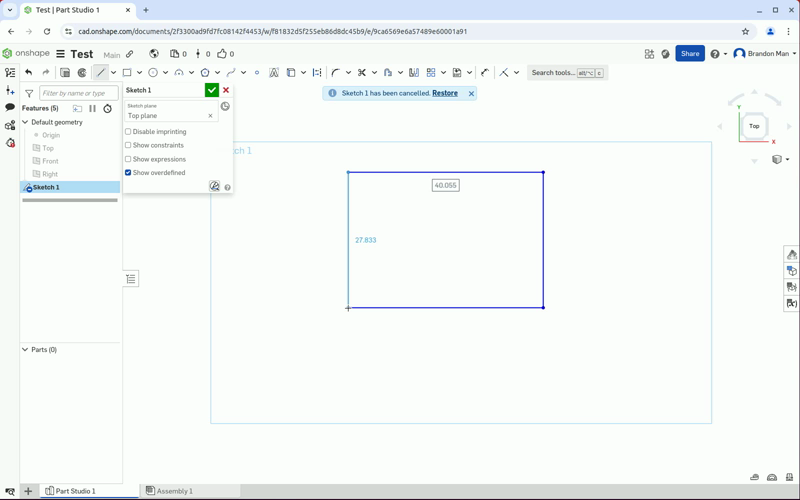
key(esc)
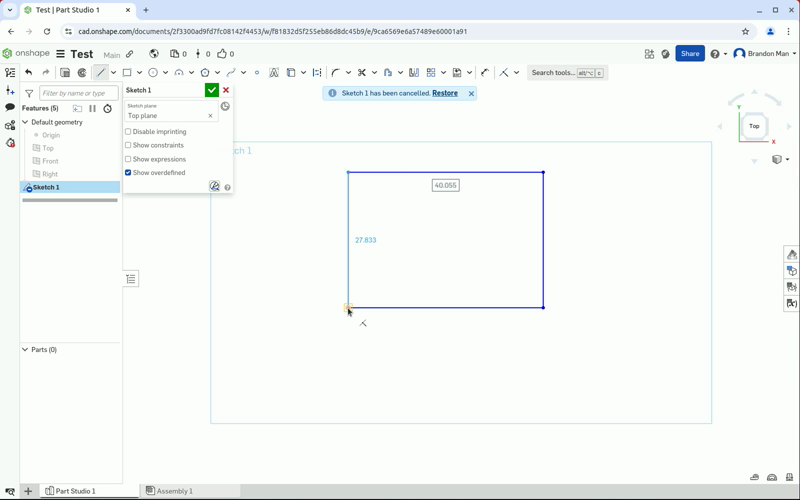
mouse_move(513, 264)
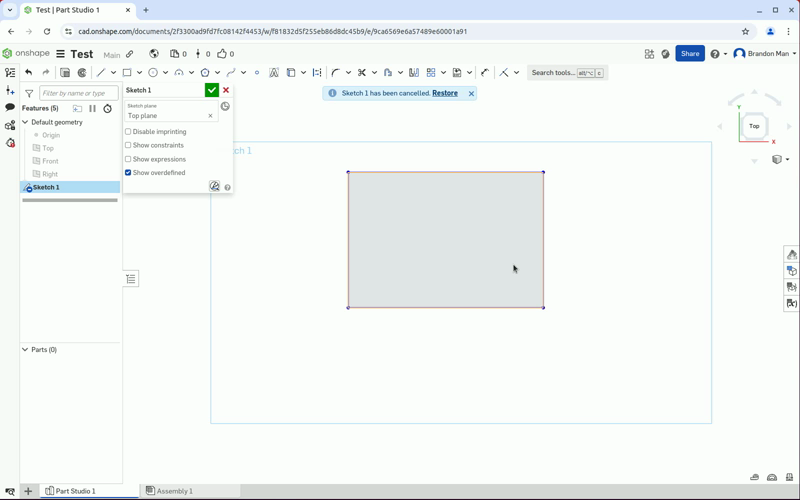
click(513, 264)
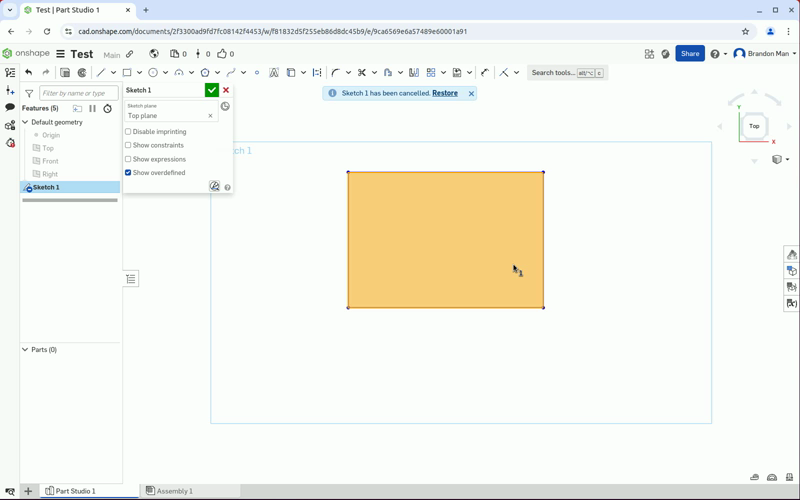
mouse_move(73, 352)
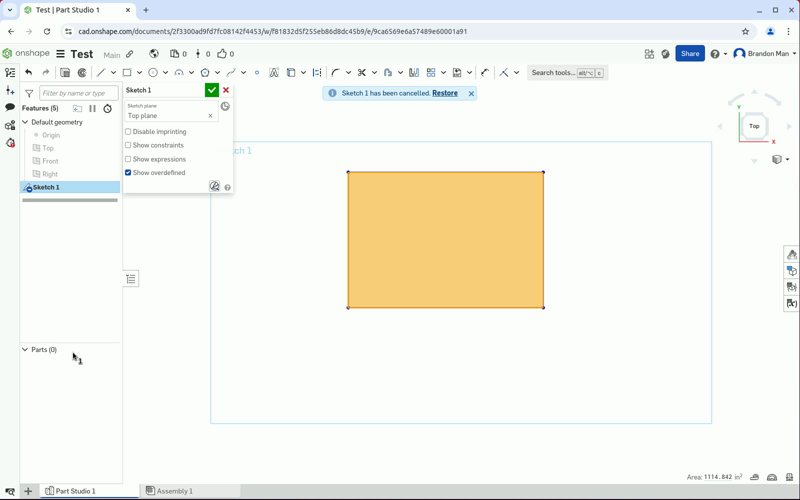
key(shift+y)
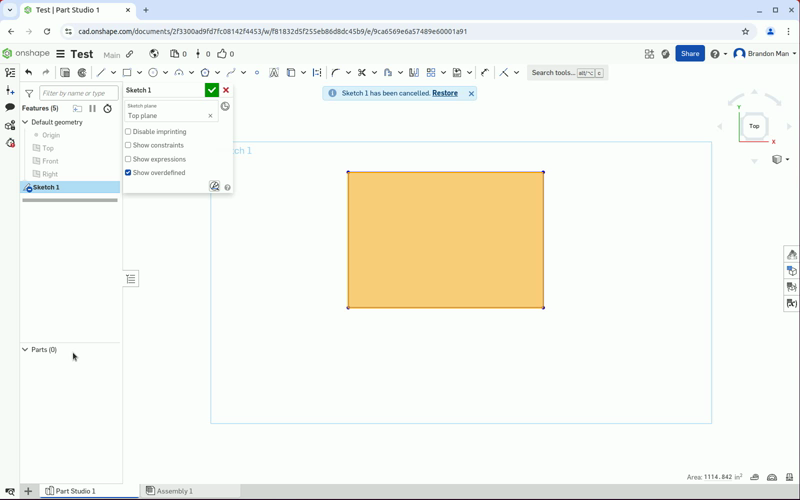
key(shift+e)
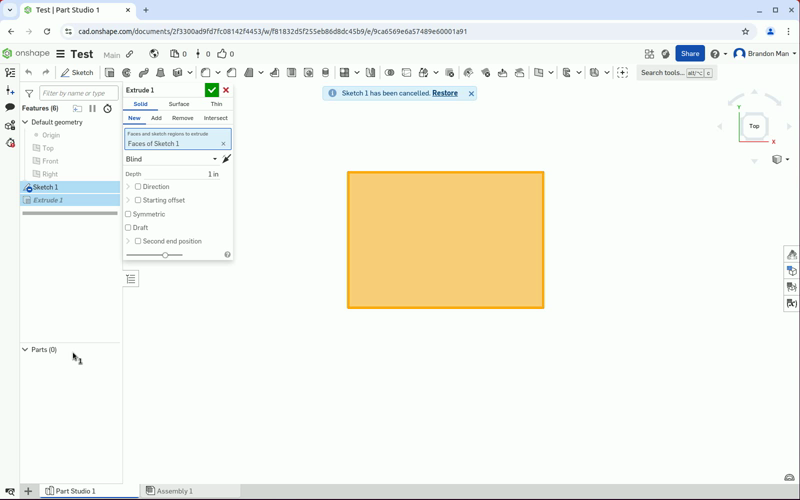
mouse_move(143, 106)
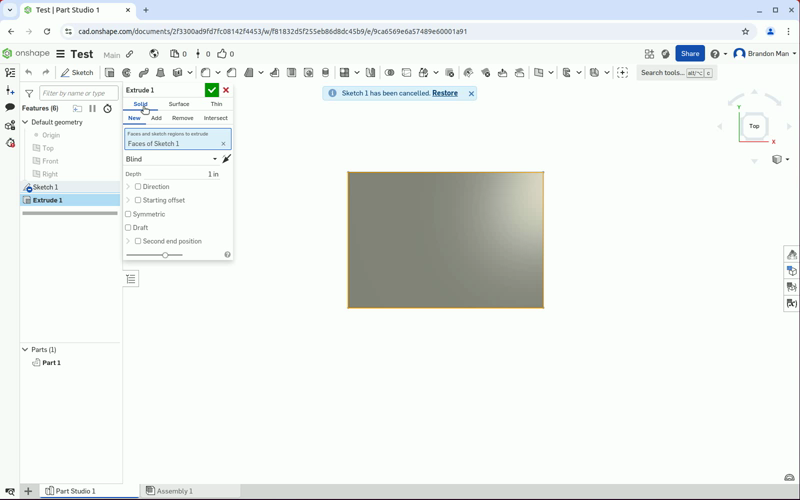
click(143, 106)
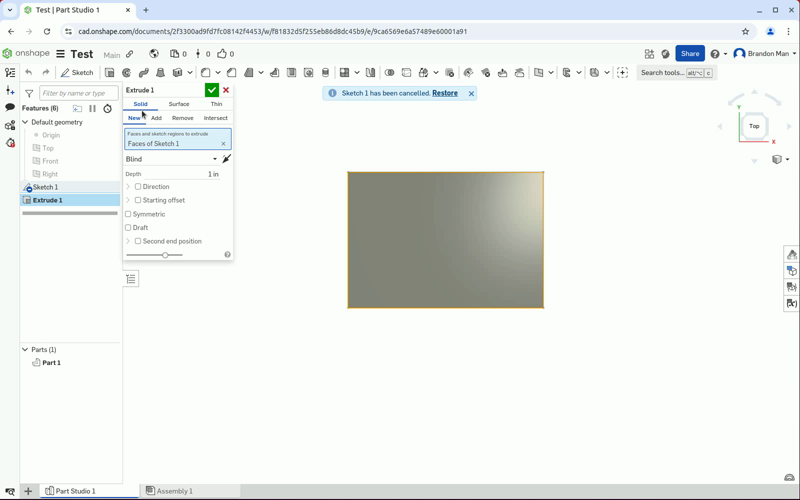
mouse_move(137, 120)
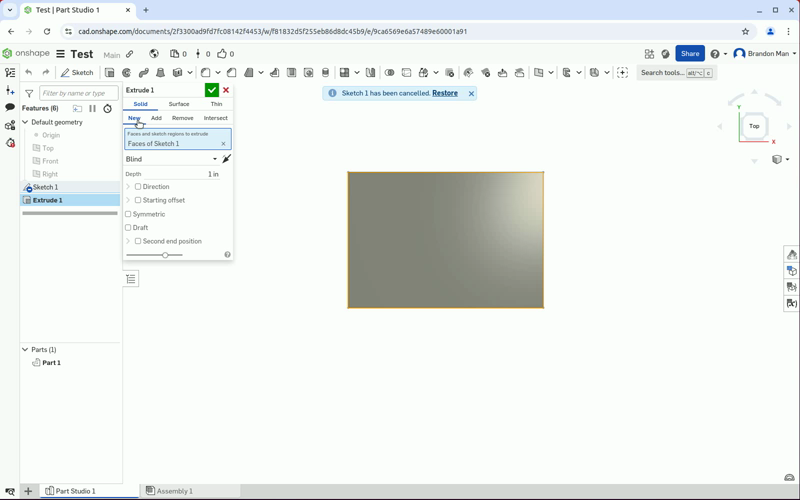
click(137, 120)
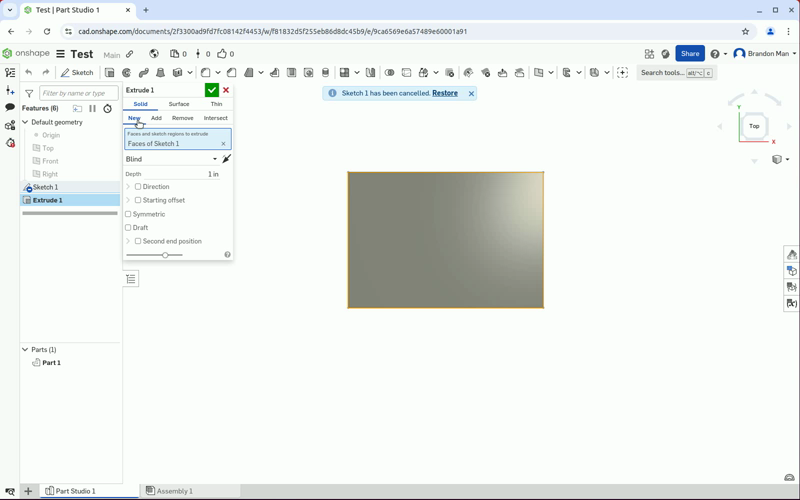
key(tab, 4)
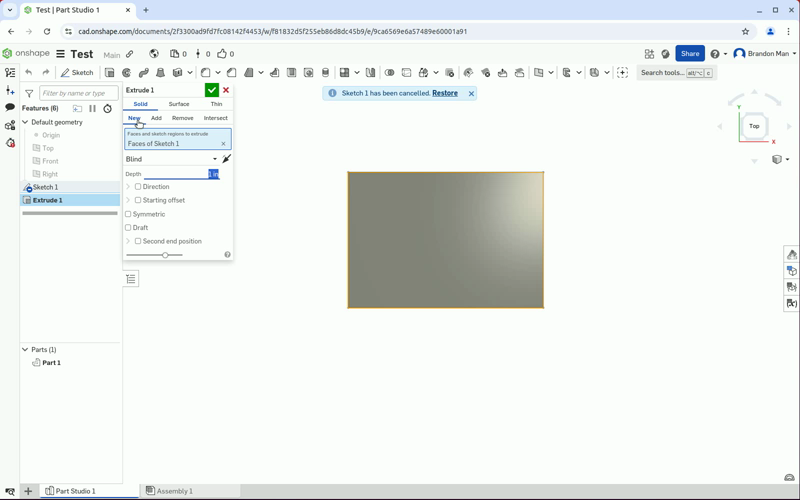
text(15.405)
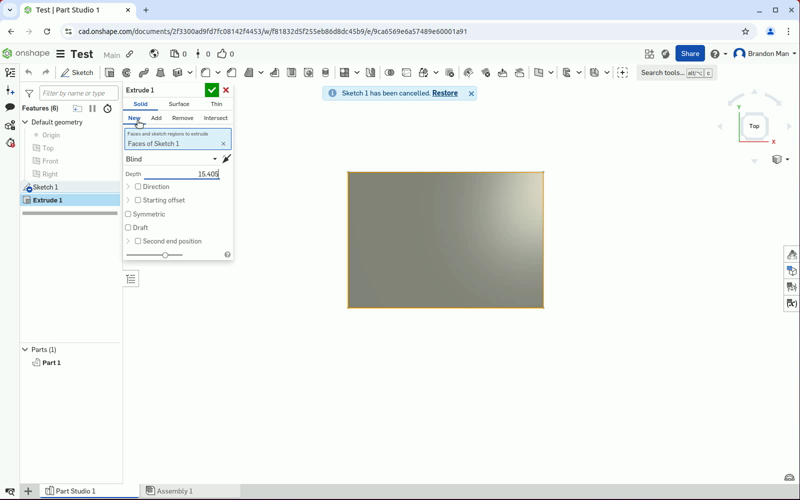
key(enter)
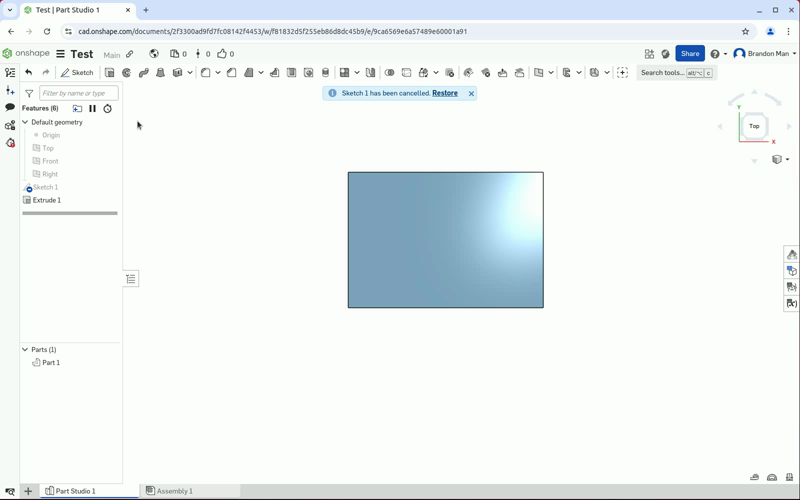
key(shift+h)
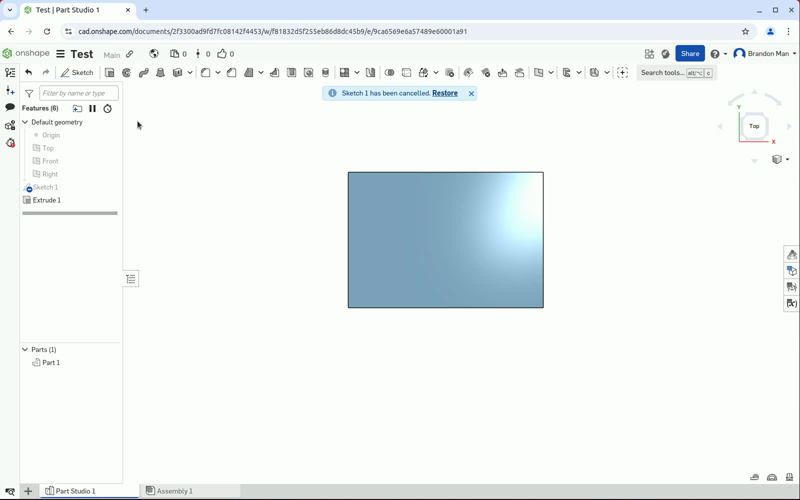
key(shift+h)
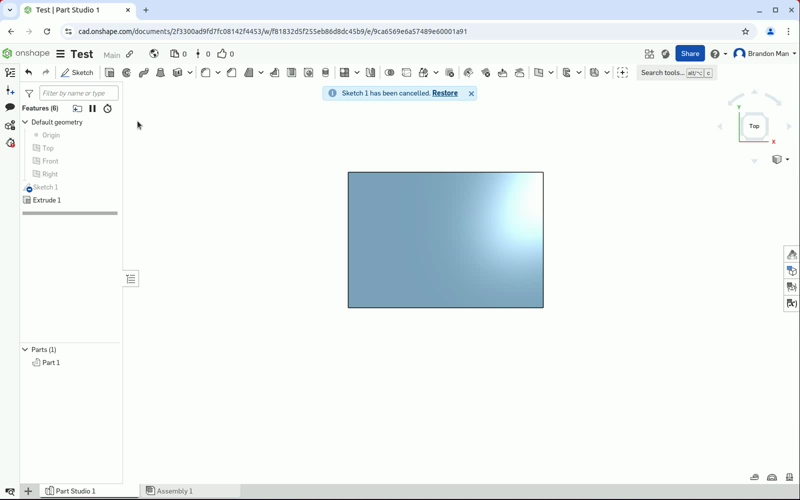
mouse_move(73, 189)
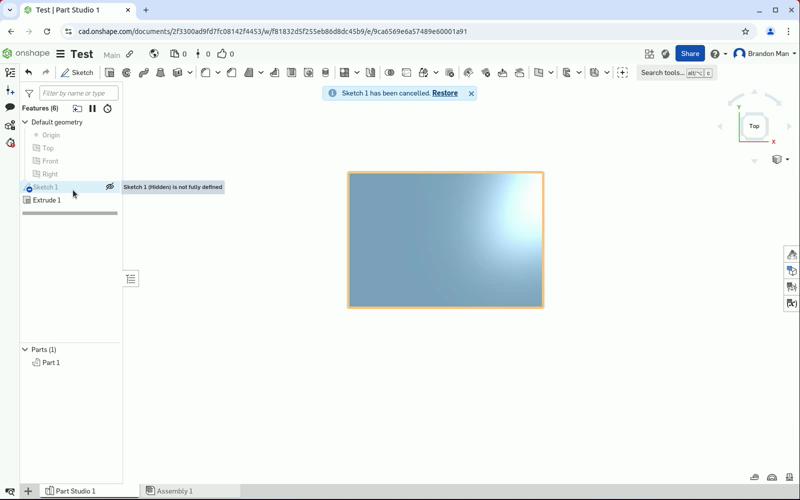
click(73, 189)
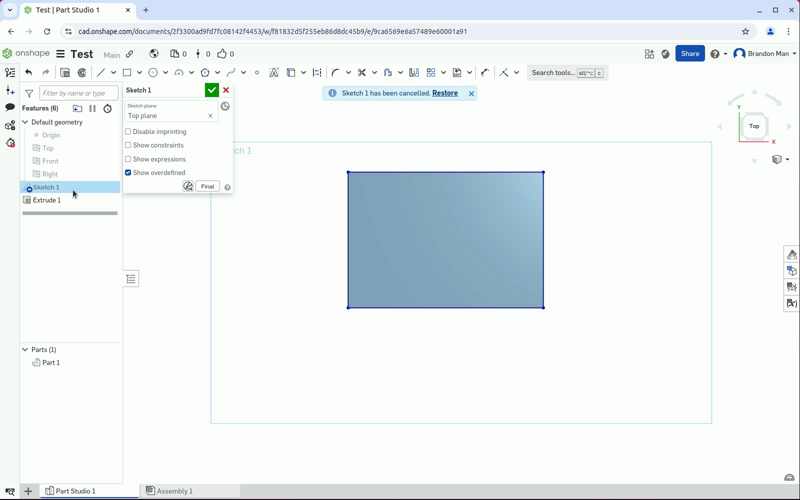
mouse_move(229, 92)
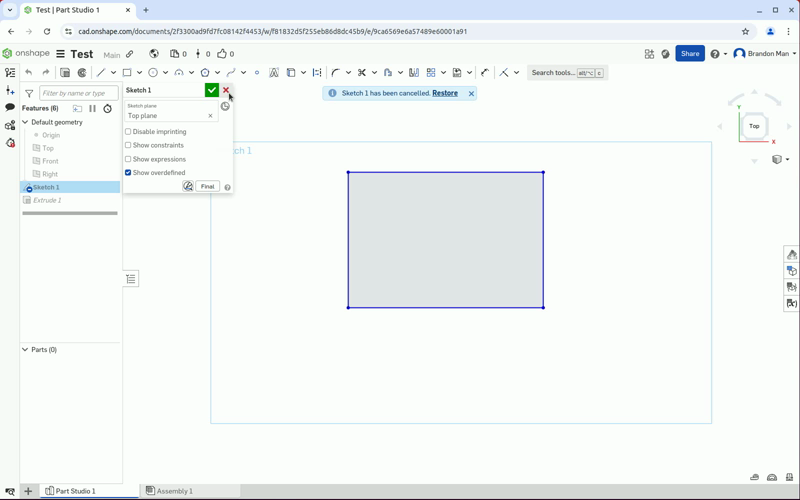
click(229, 92)
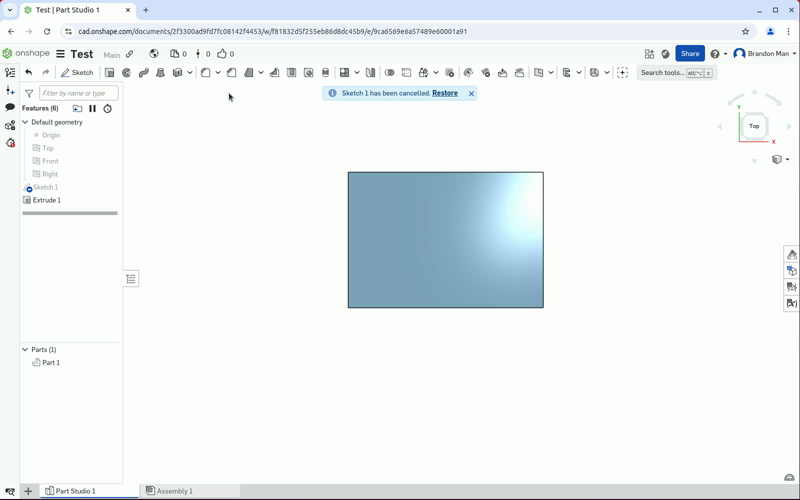
mouse_move(541, 75)
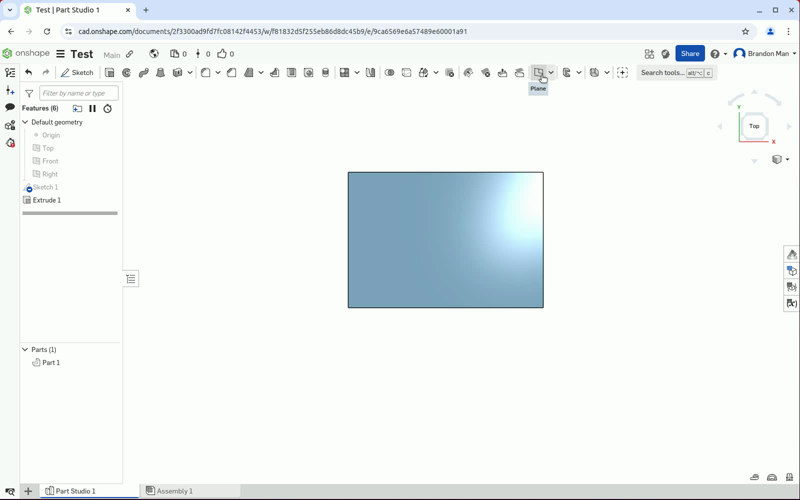
click(541, 75)
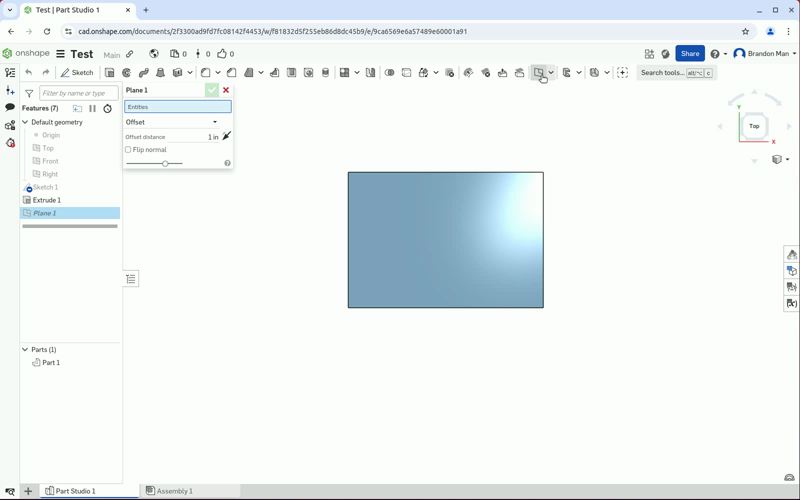
mouse_move(73, 150)
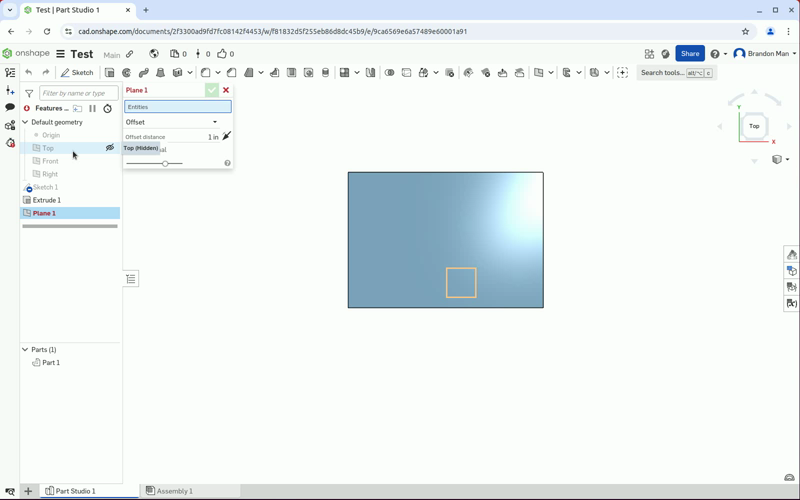
click(73, 150)
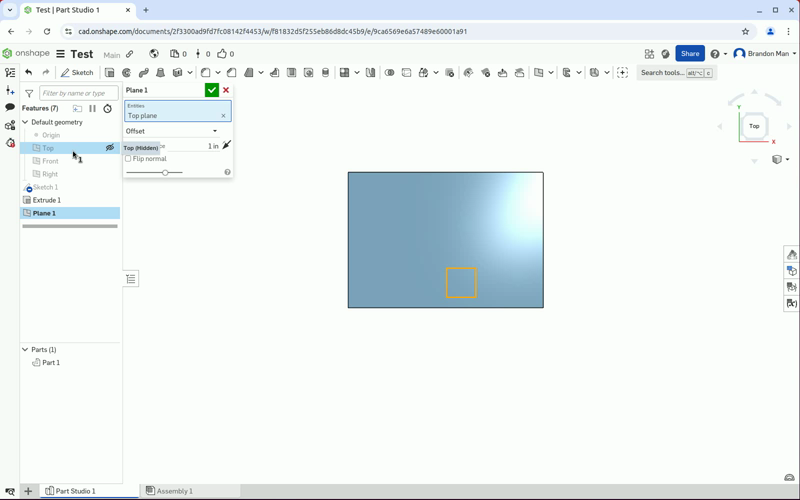
key(tab, 2)
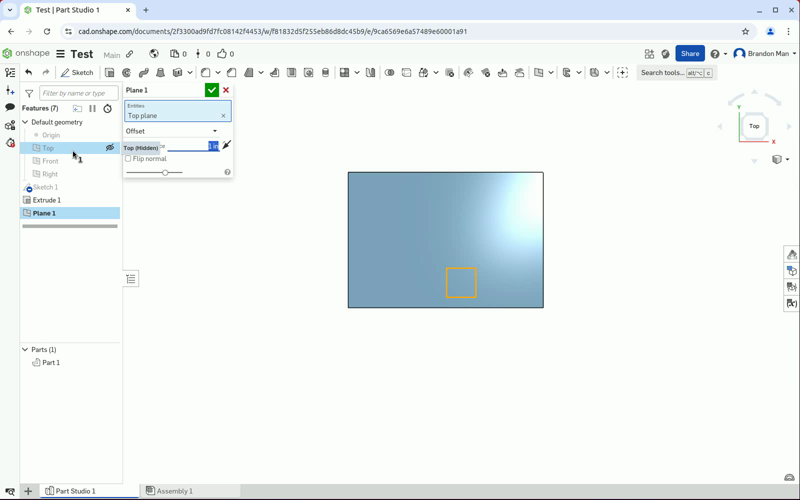
text(15.405)
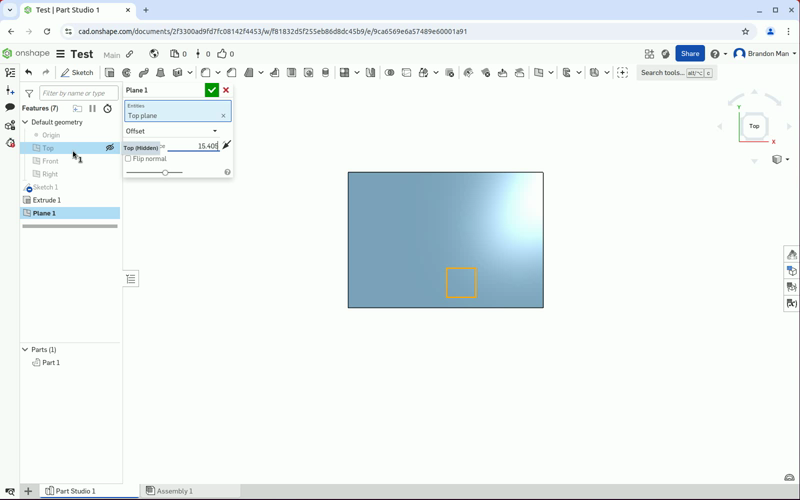
key(enter, 2)
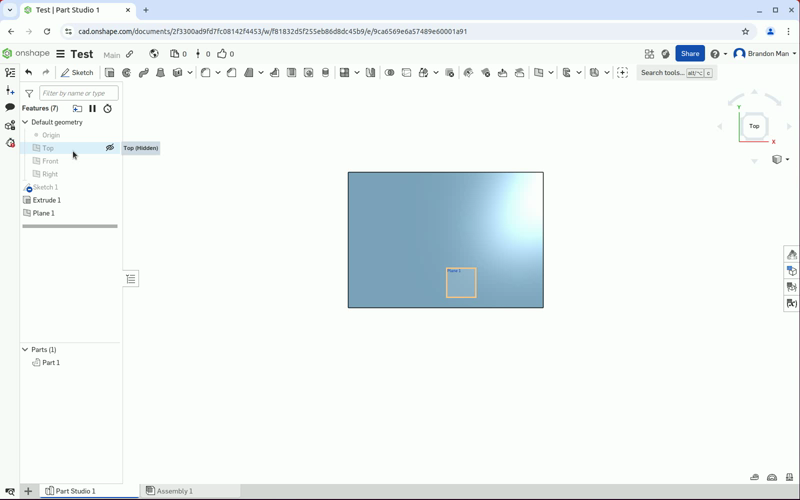
key(shift+s)
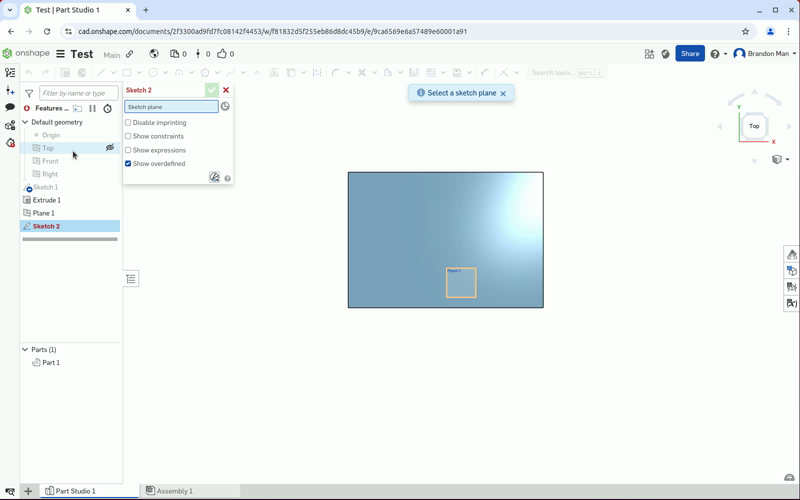
mouse_move(73, 215)
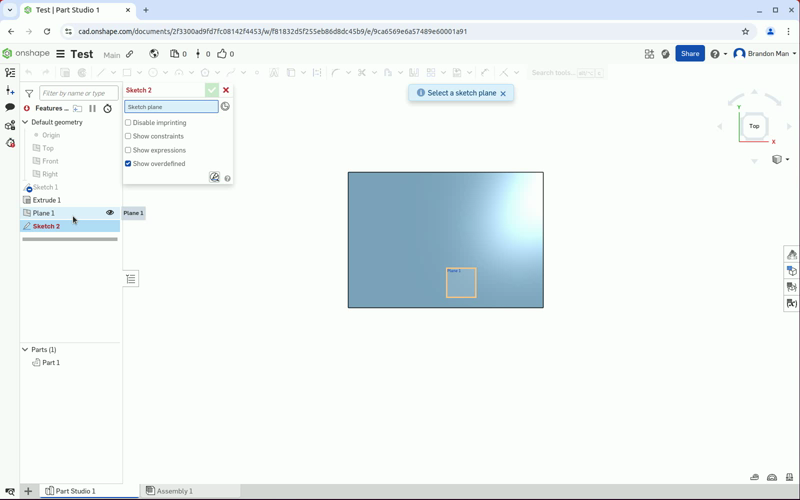
click(73, 215)
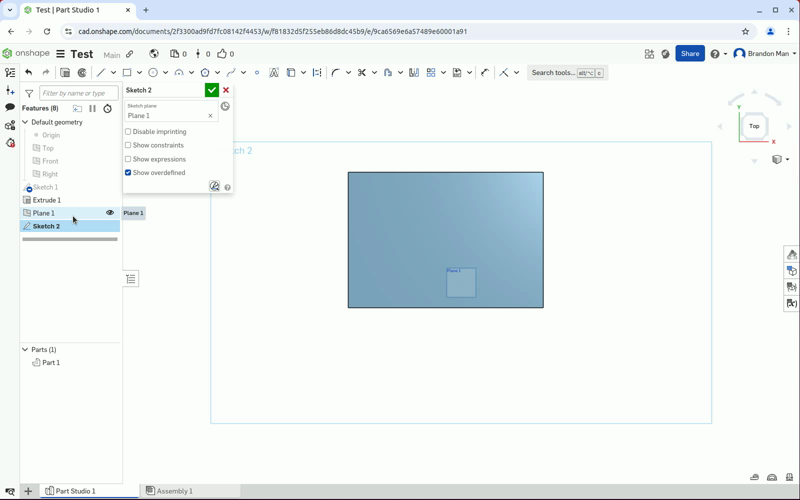
mouse_move(73, 352)
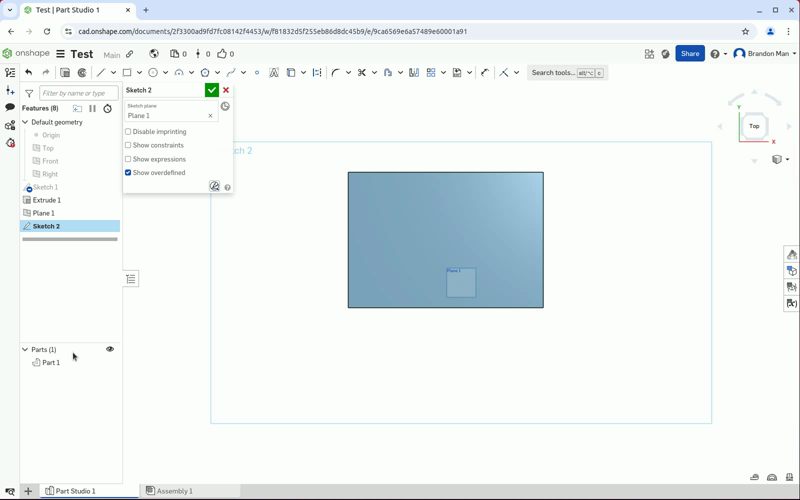
key(y)
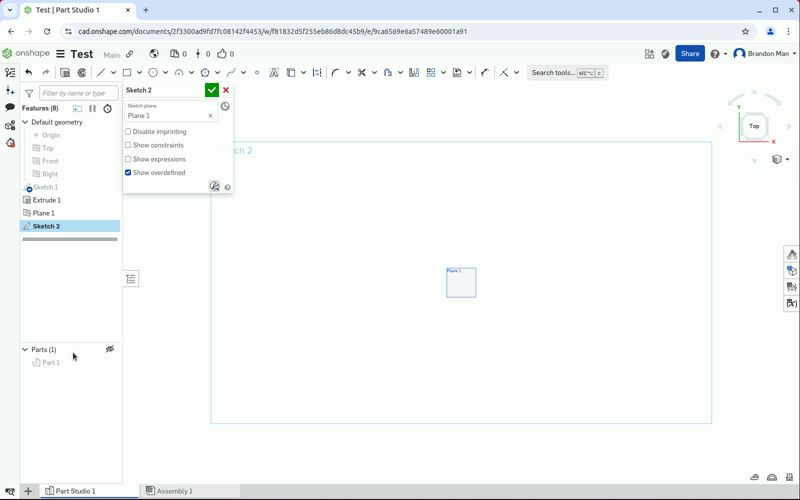
key(l)
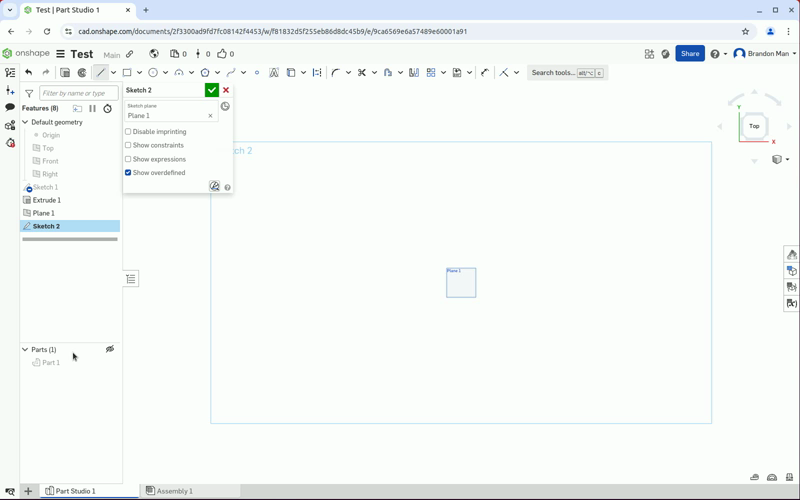
key_down(shift)
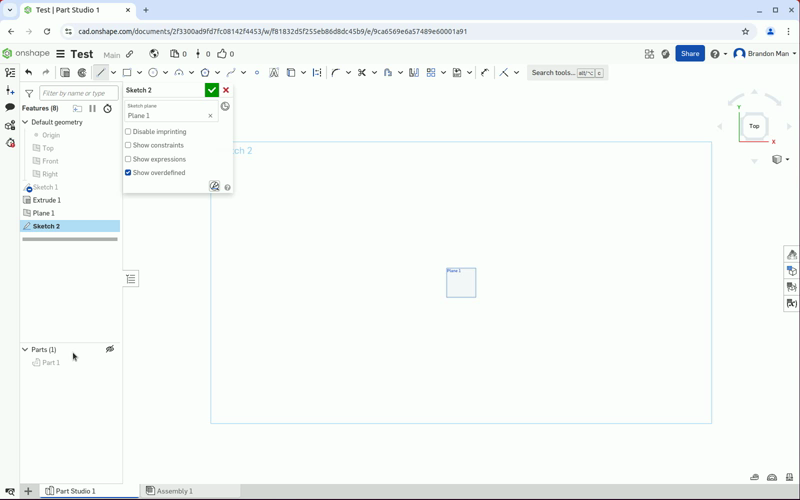
mouse_move(355, 299)
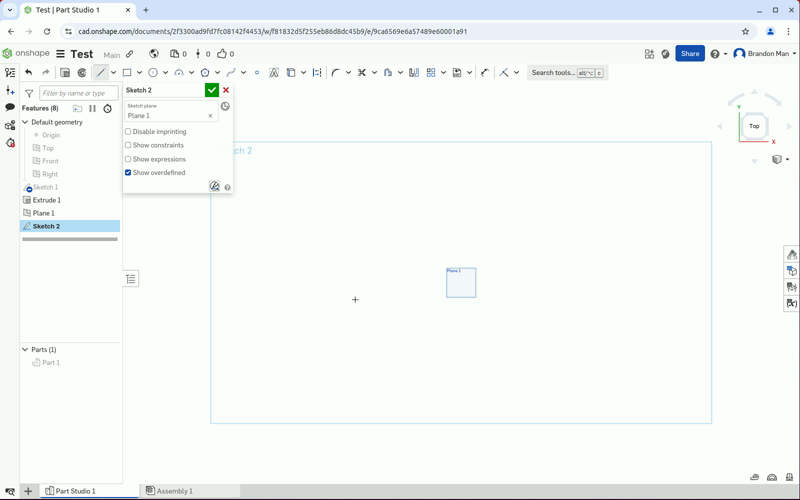
click(355, 299)
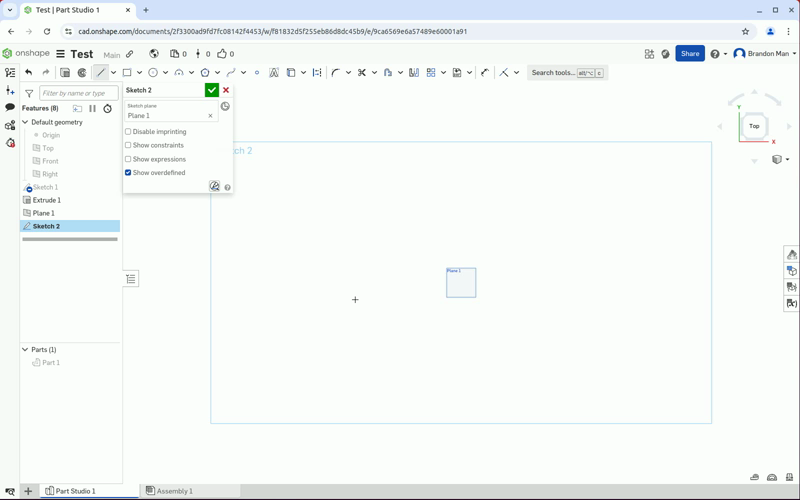
key_up(shift)
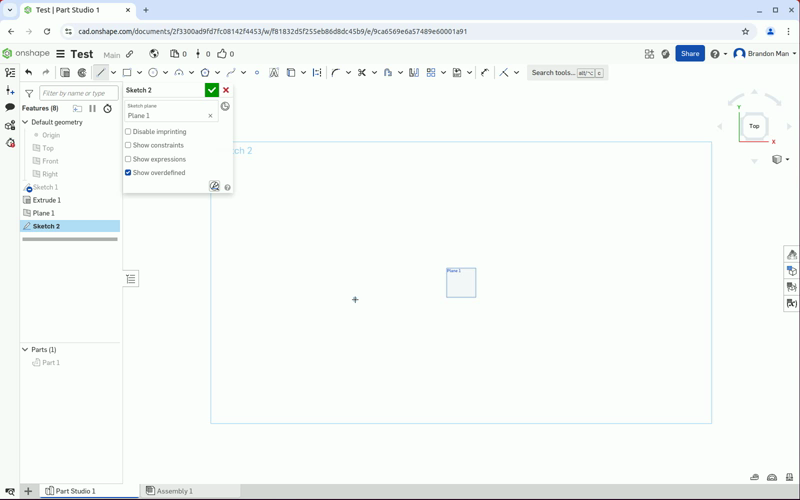
key_down(shift)
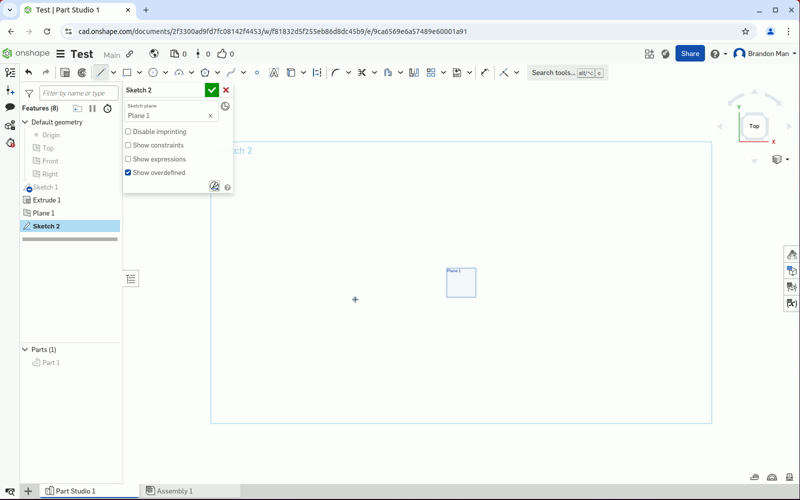
mouse_move(535, 299)
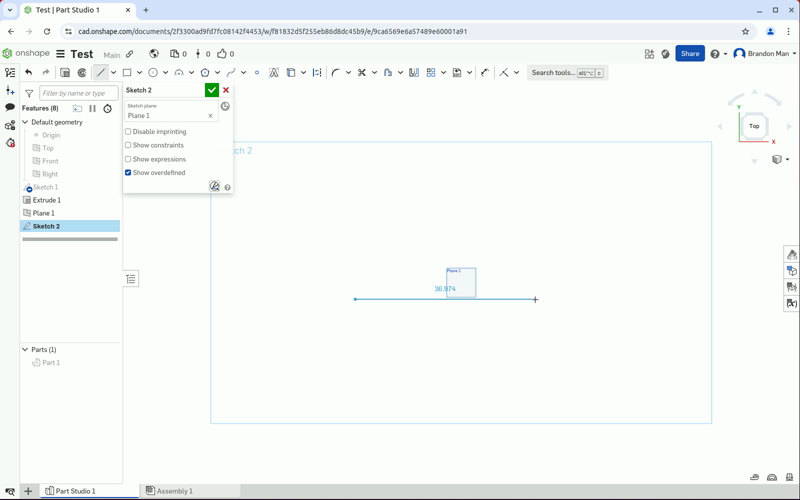
click(535, 299)
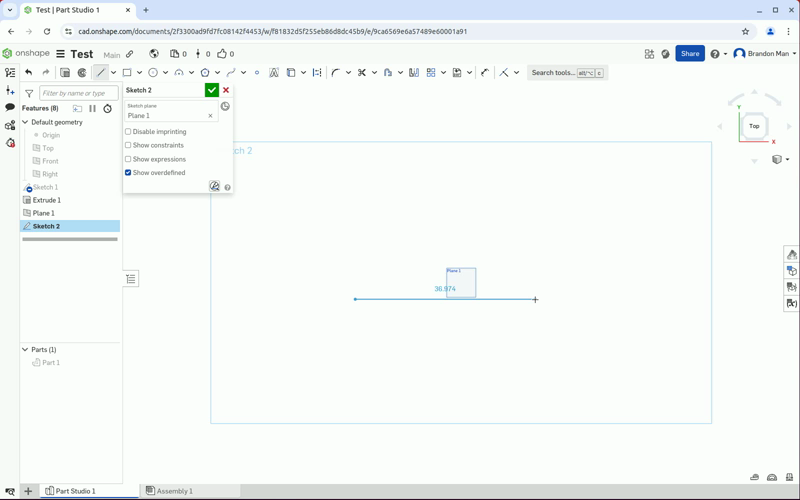
key_up(shift)
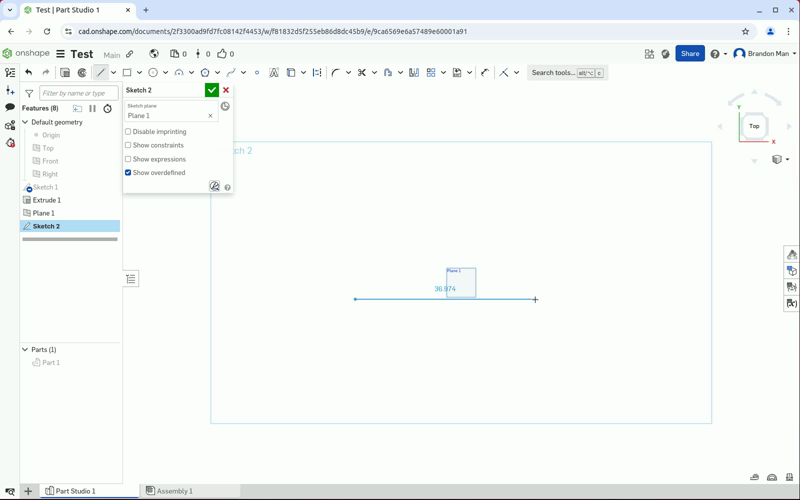
key_down(shift)
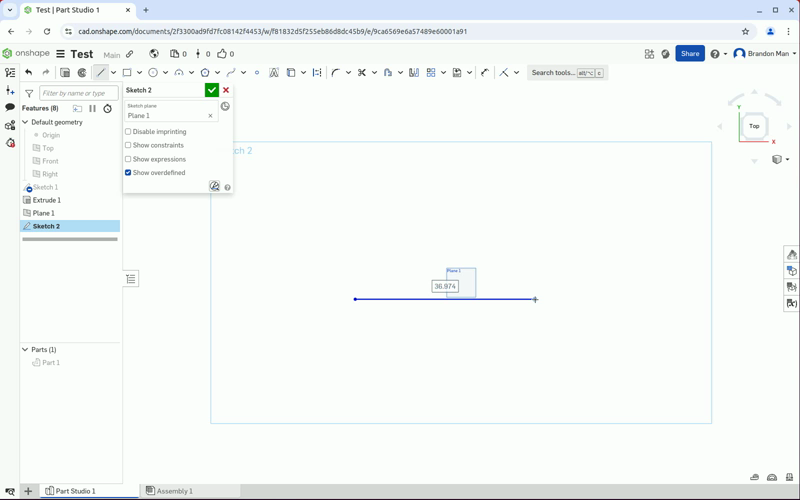
mouse_move(535, 180)
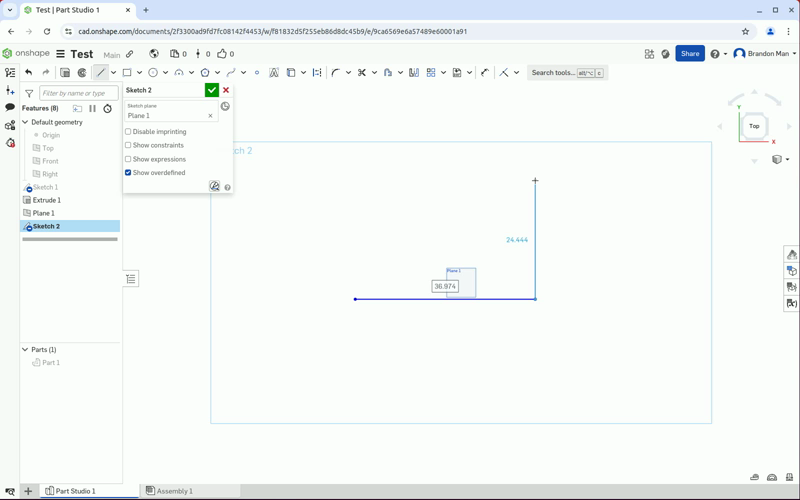
click(535, 180)
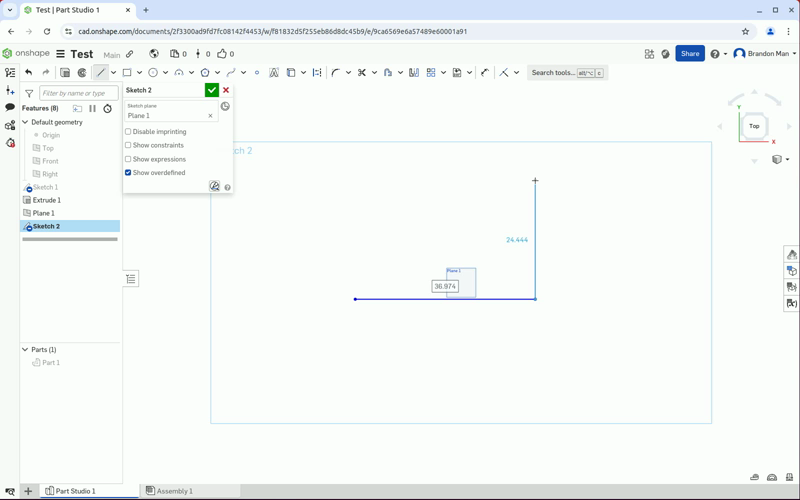
key_up(shift)
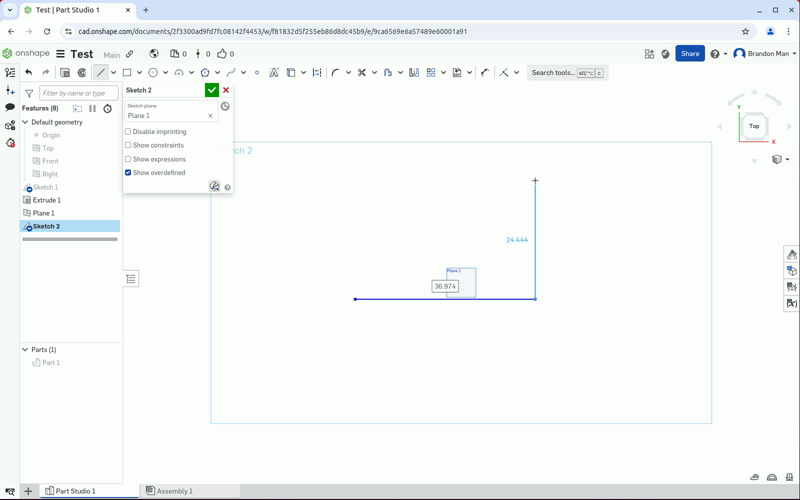
key_down(shift)
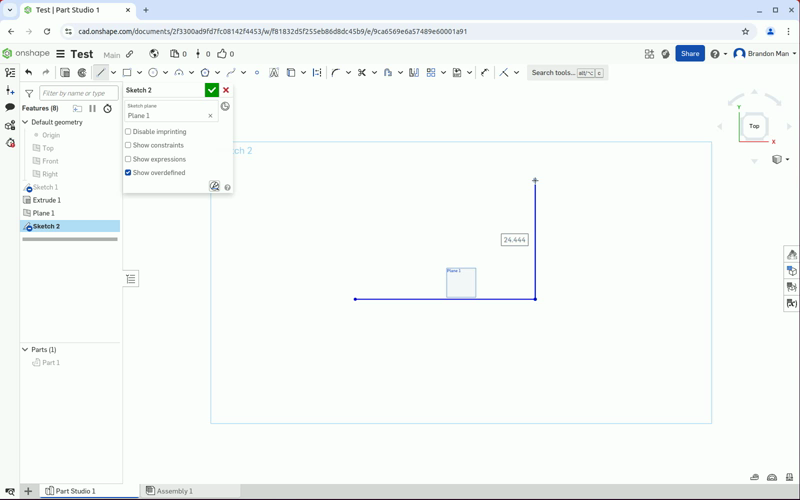
mouse_move(355, 180)
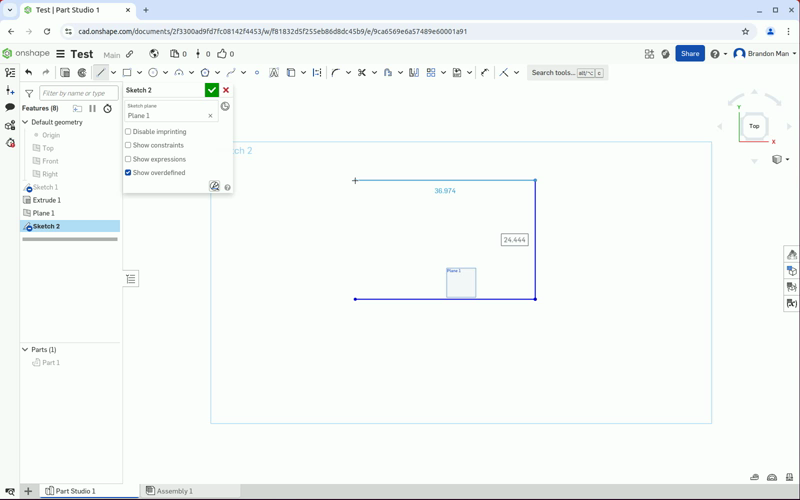
click(355, 180)
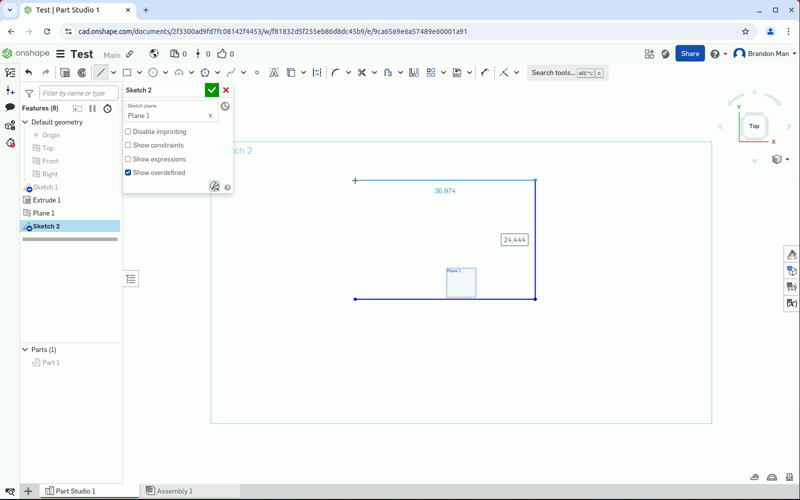
key_up(shift)
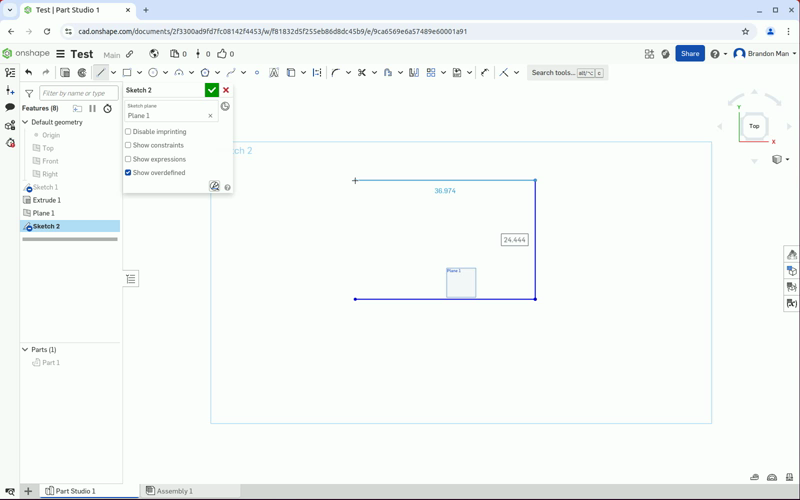
key_down(shift)
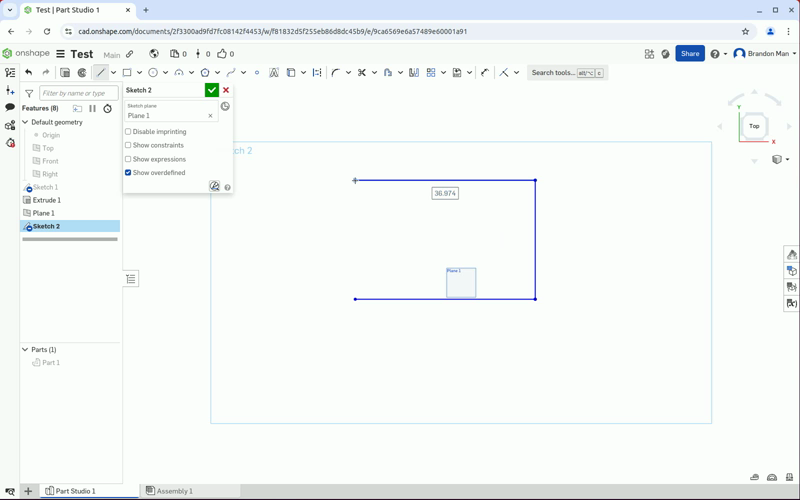
mouse_move(355, 299)
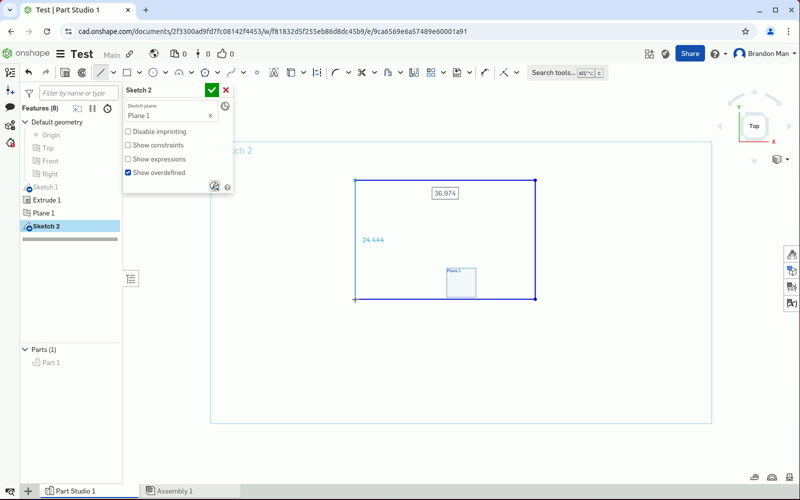
key_up(shift)
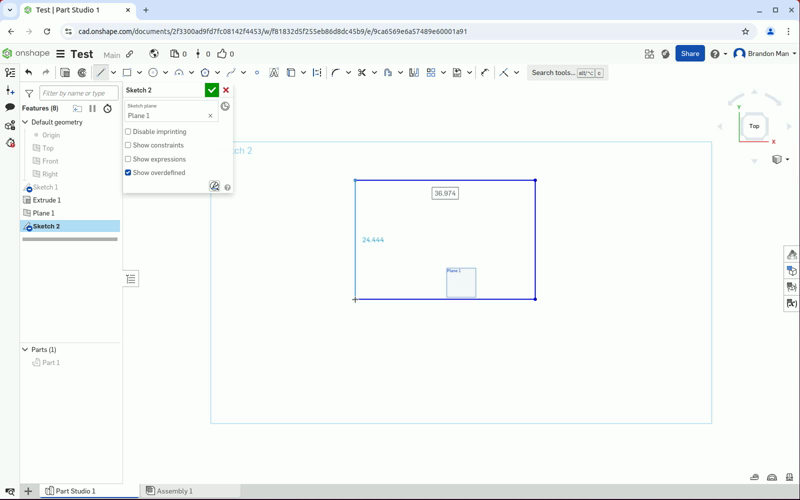
click(355, 299)
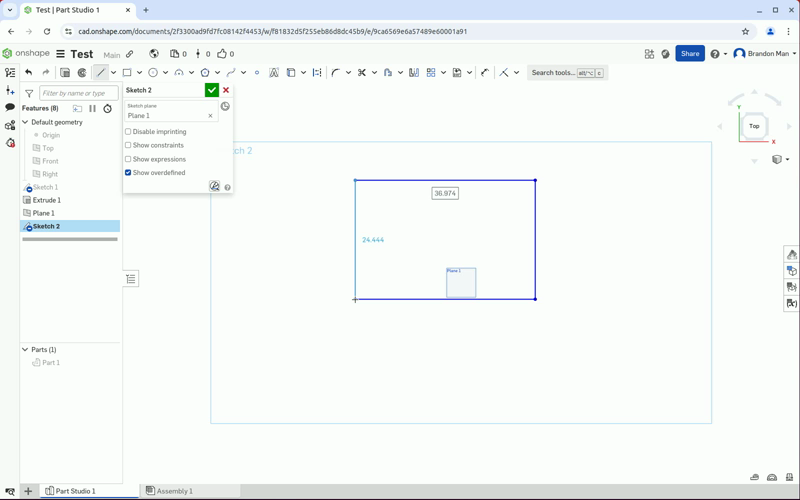
key(esc)
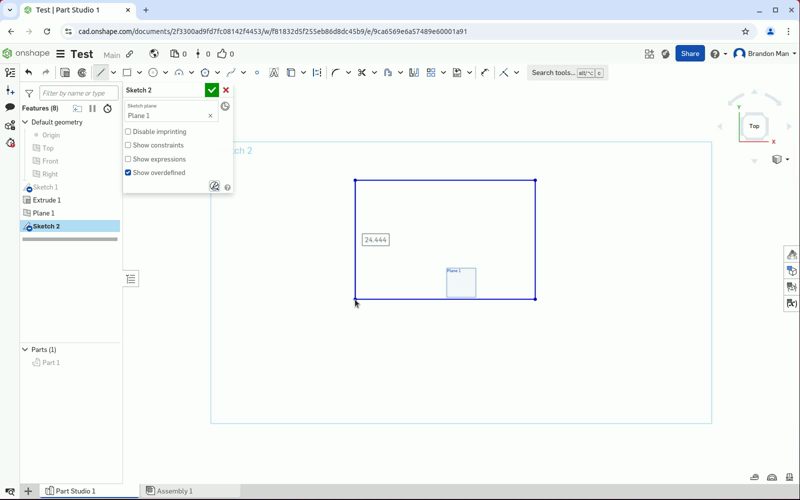
mouse_move(422, 221)
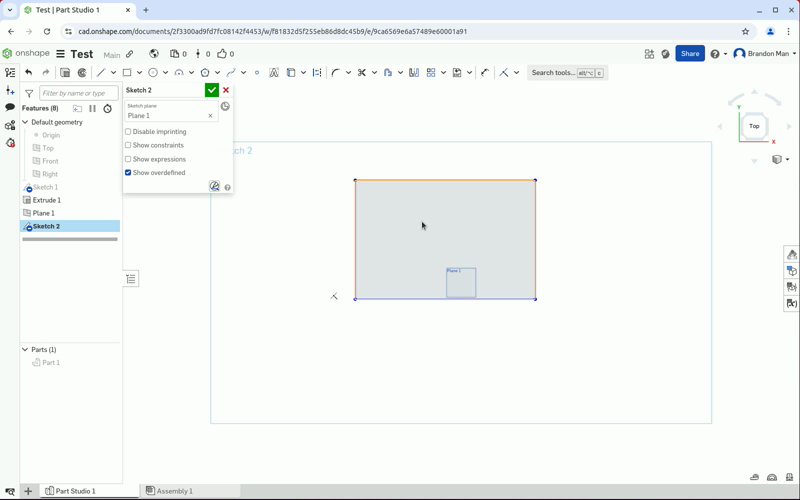
click(422, 221)
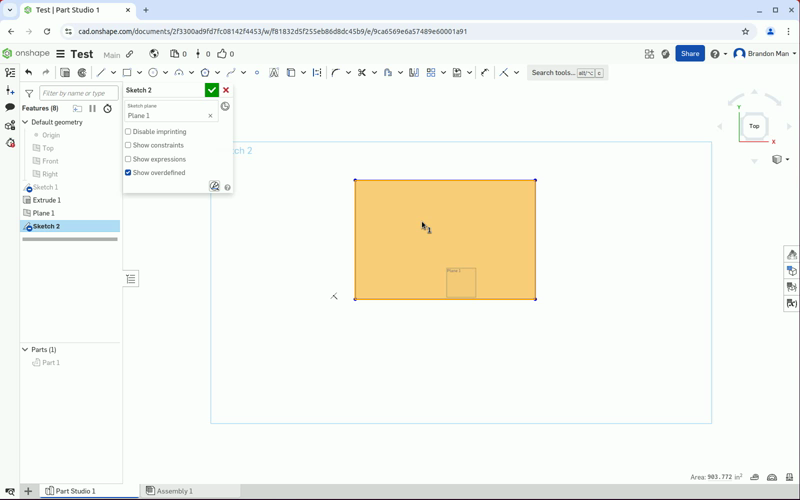
mouse_move(73, 352)
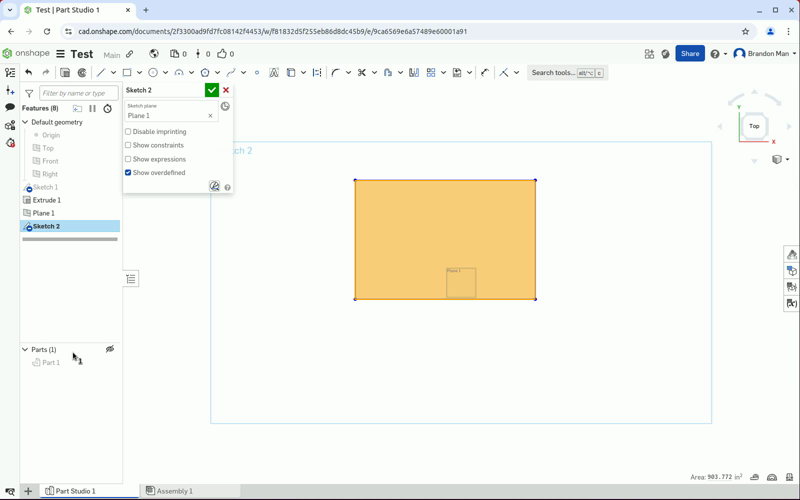
key(shift+y)
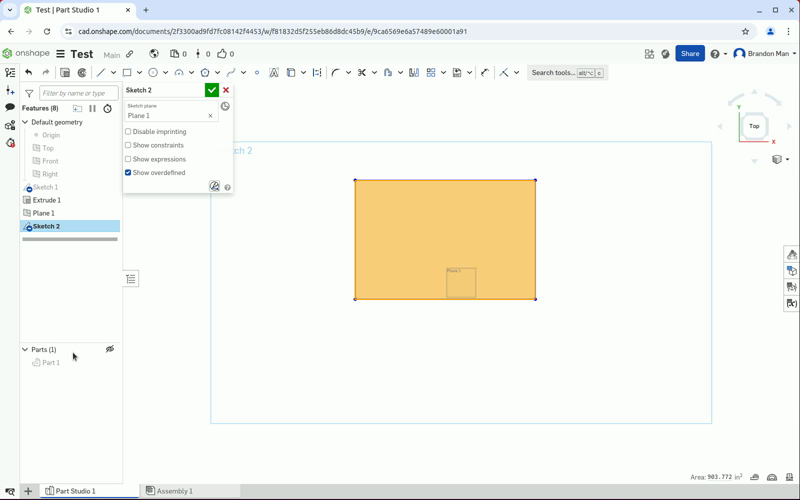
key(shift+e)
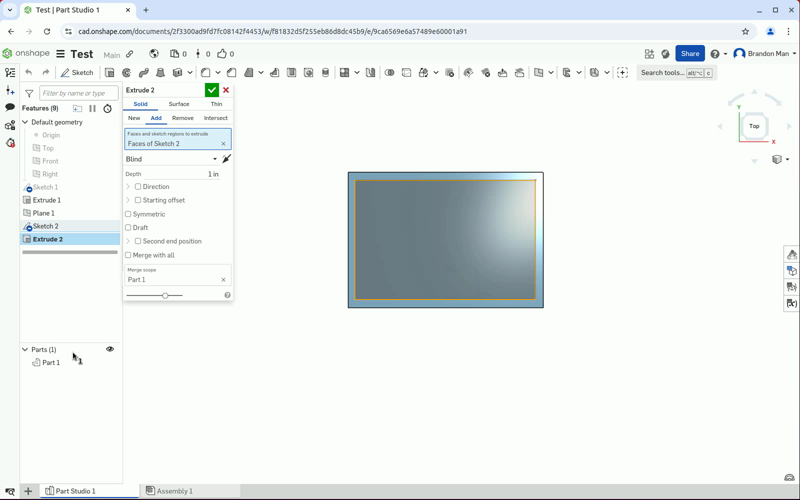
mouse_move(143, 106)
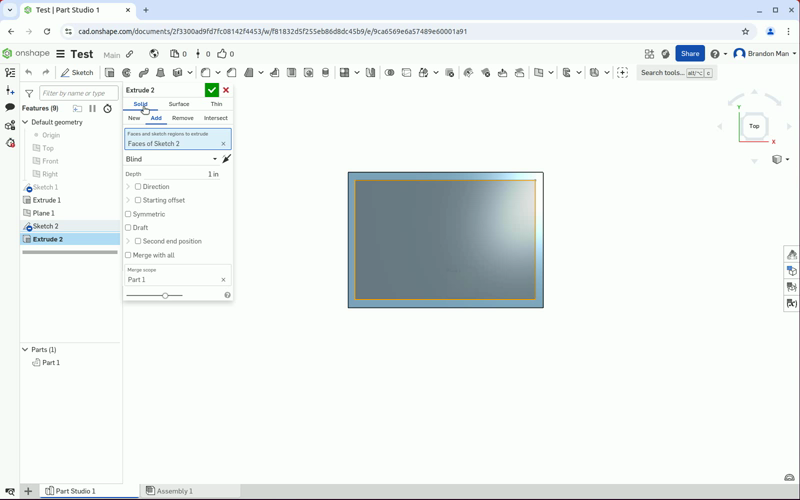
click(143, 106)
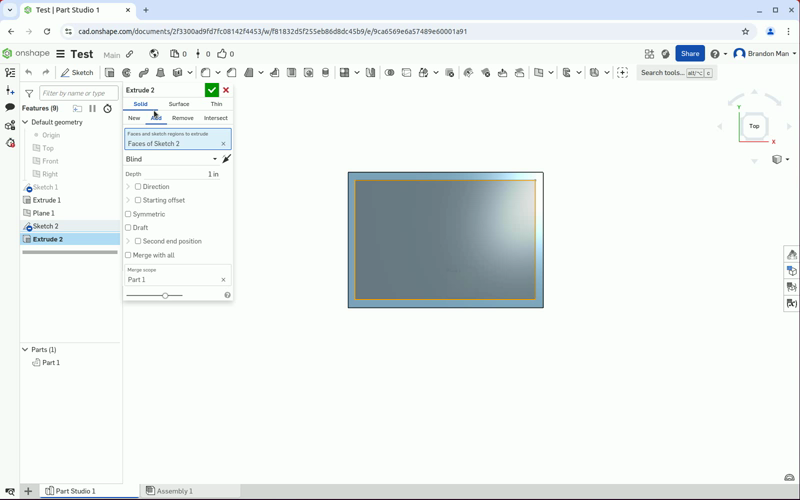
mouse_move(186, 120)
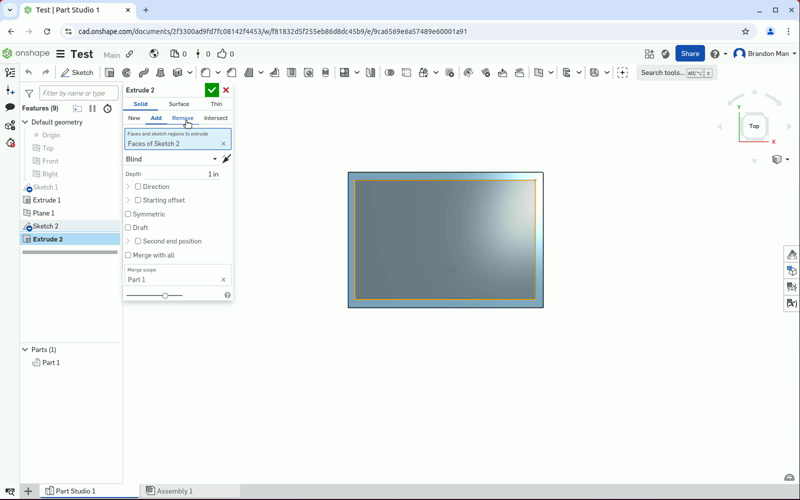
click(186, 120)
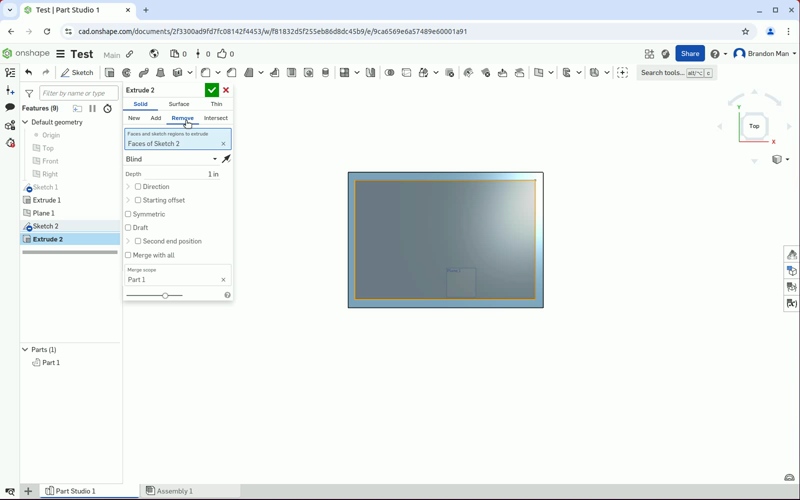
key(tab, 4)
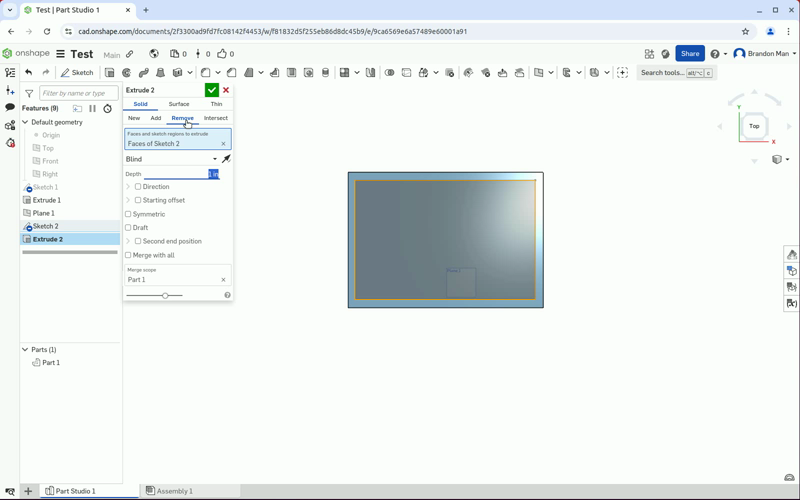
text(9.869)
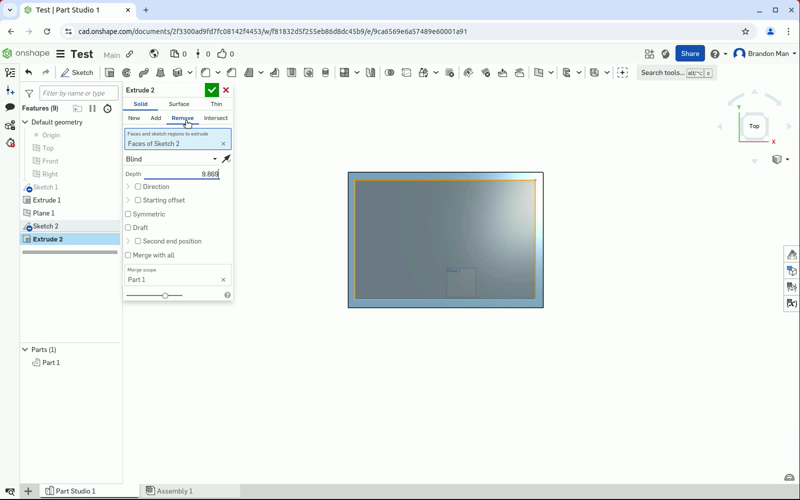
key(tab, 6)
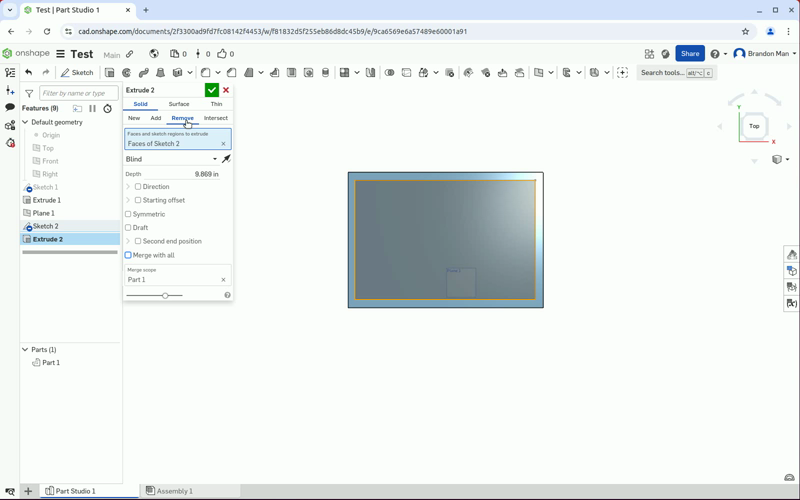
key(space)
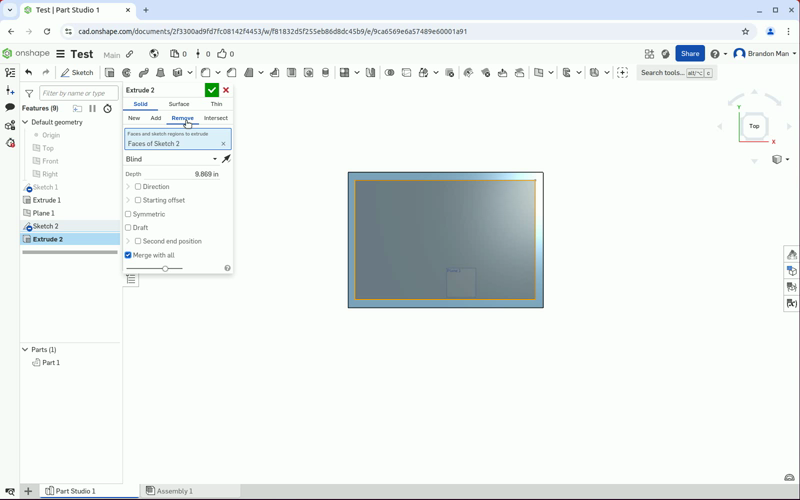
key(enter)
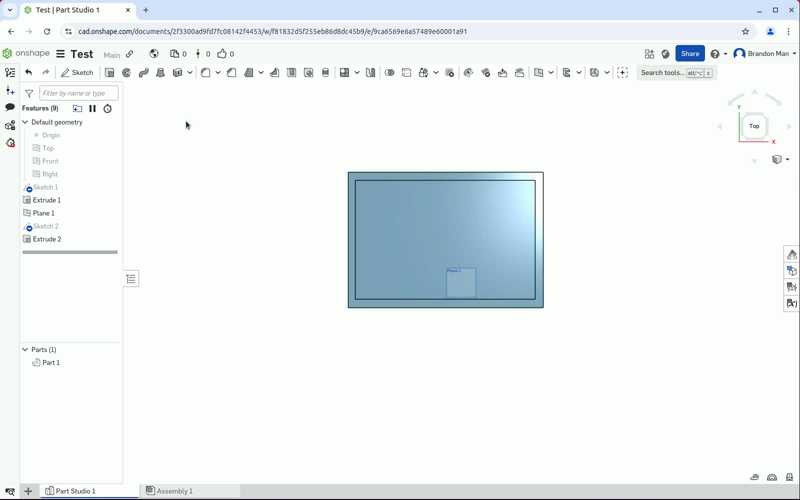
key(shift+h)
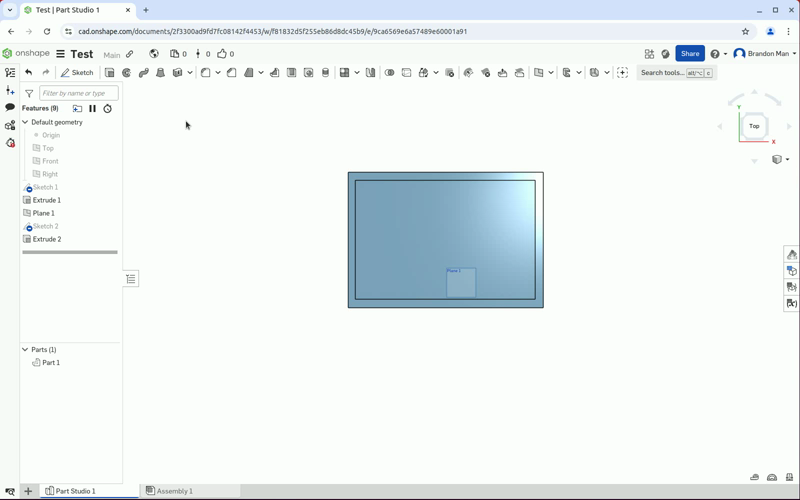
key(shift+h)
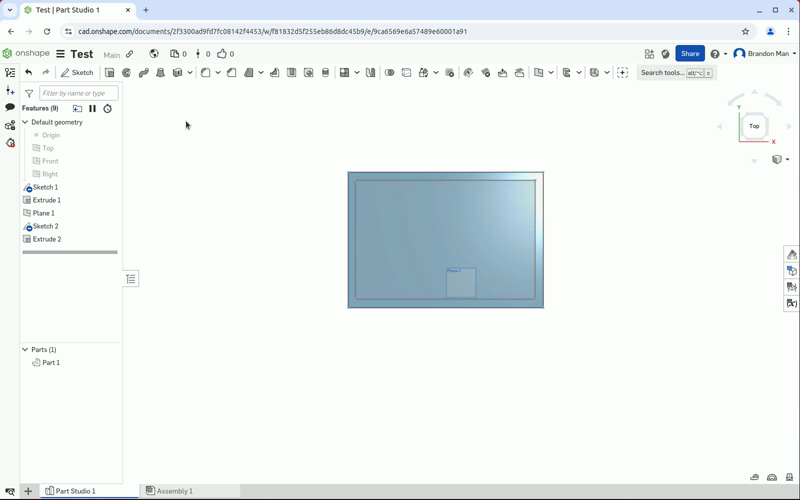
key(shift+7)
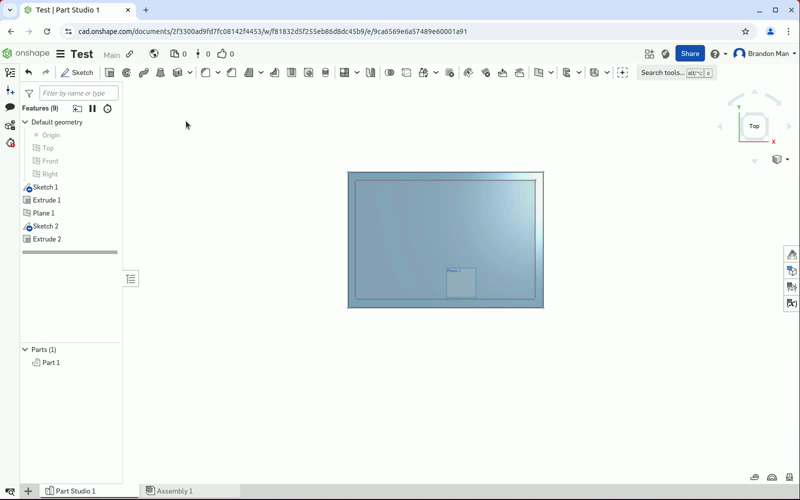
key(up, 3)
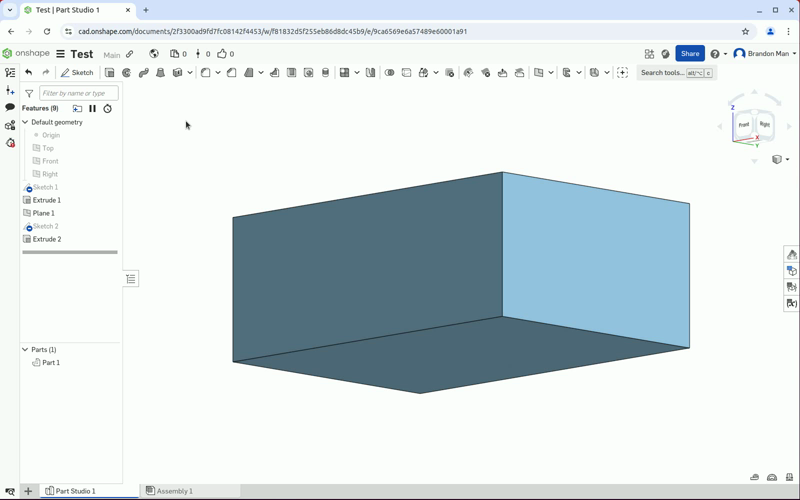
key(left, 3)
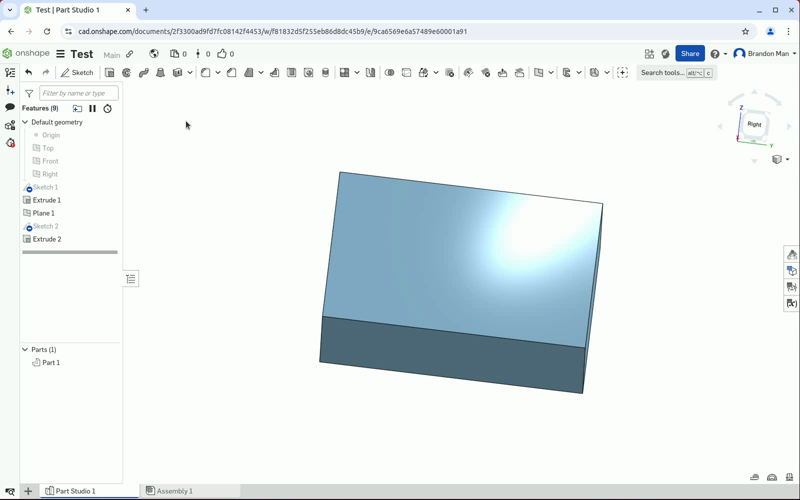
key(right, 3)
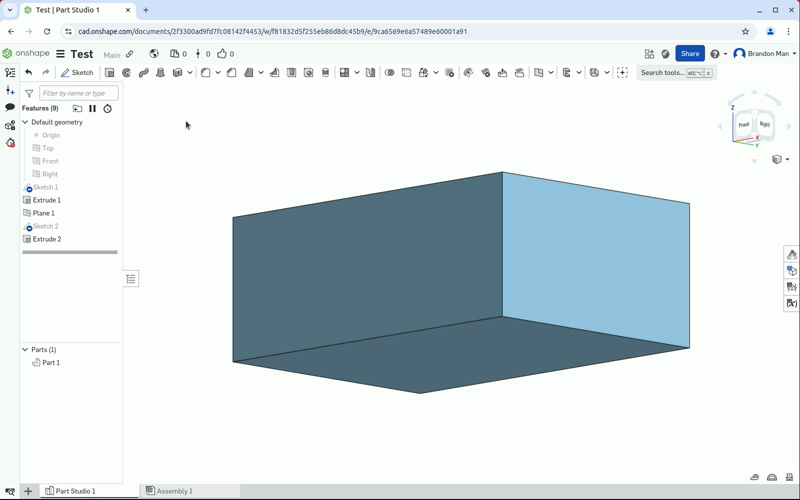
key(down, 3)
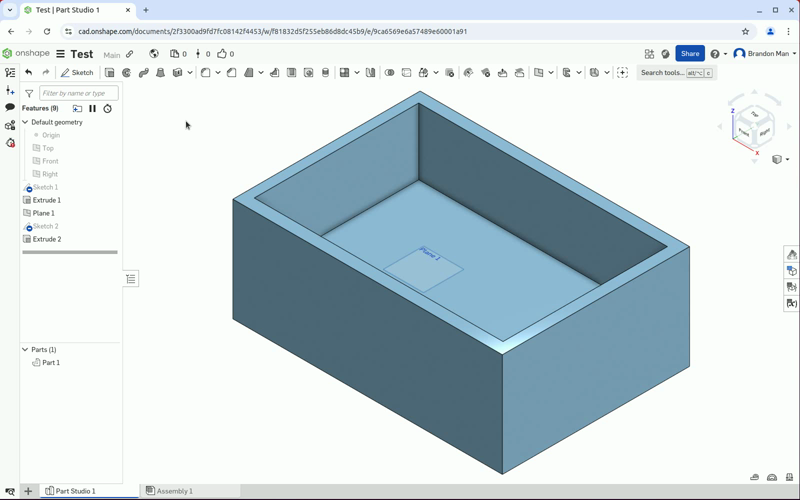
mouse_move(73, 189)
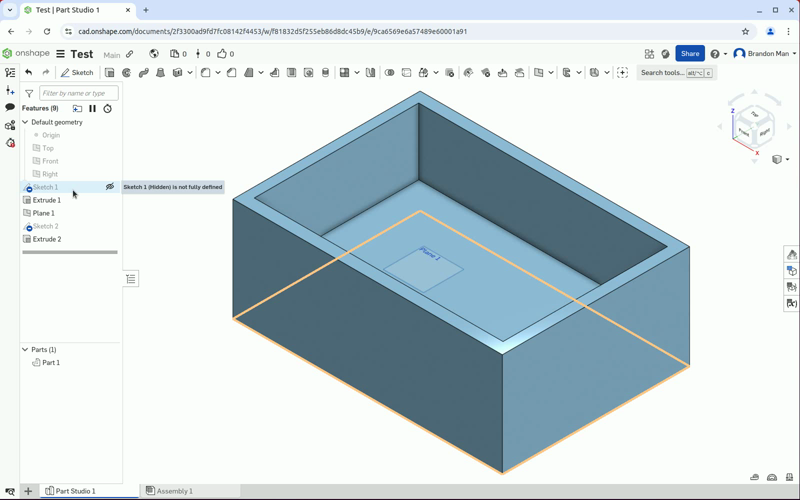
click(73, 189)